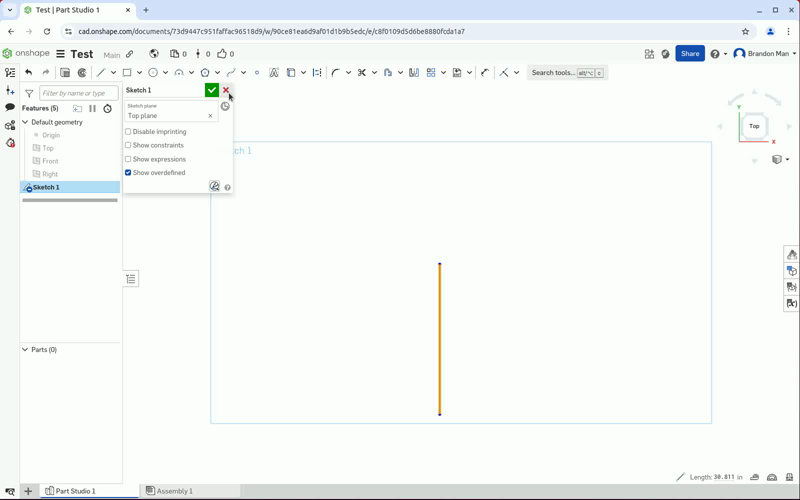
key(shift+h)
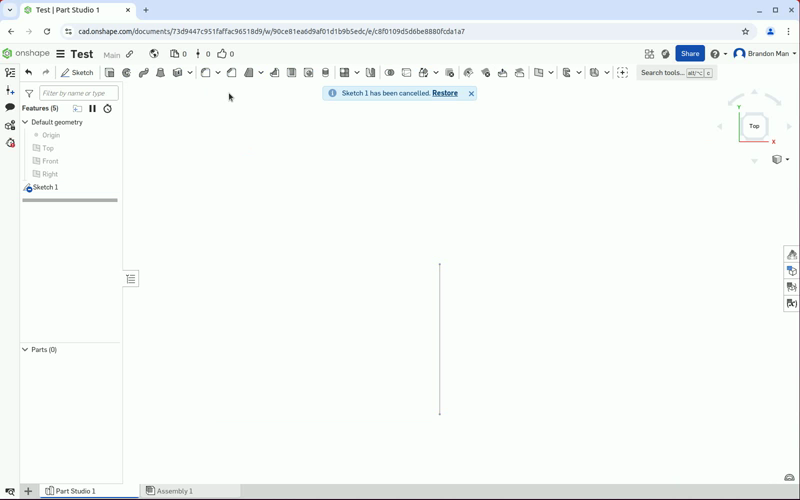
mouse_move(73, 352)
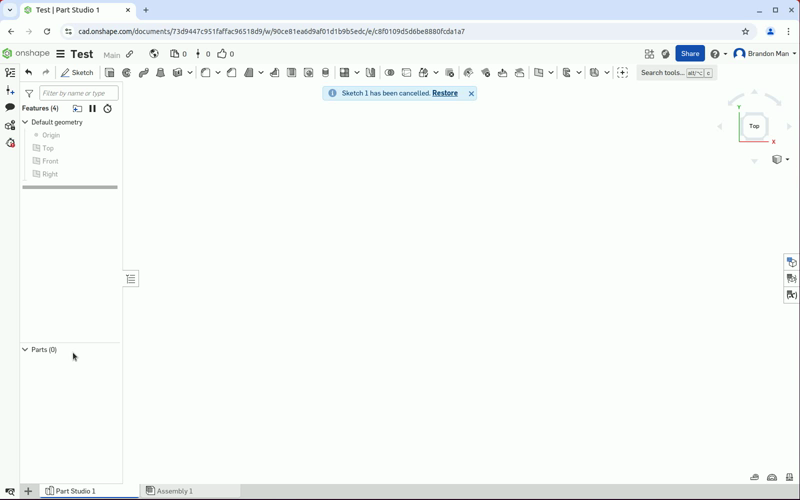
key(y)
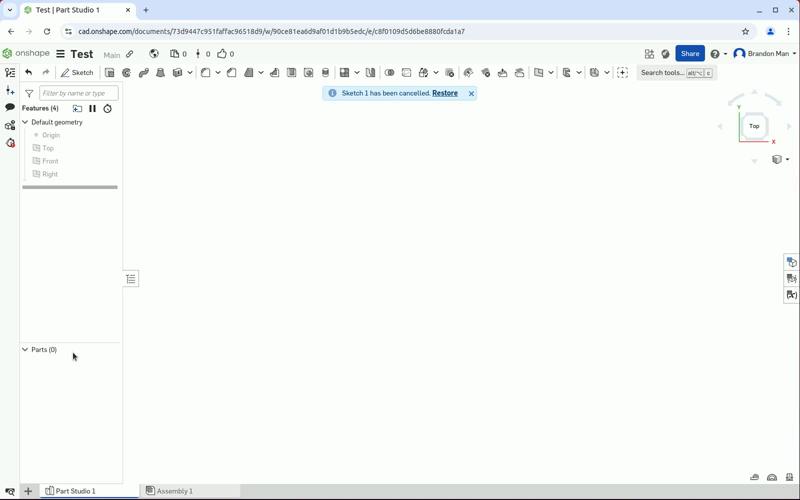
key(shift+p)
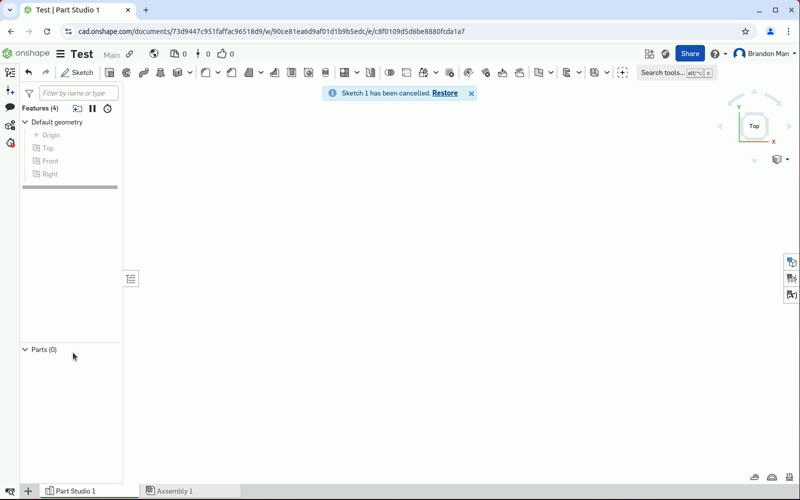
key(space)
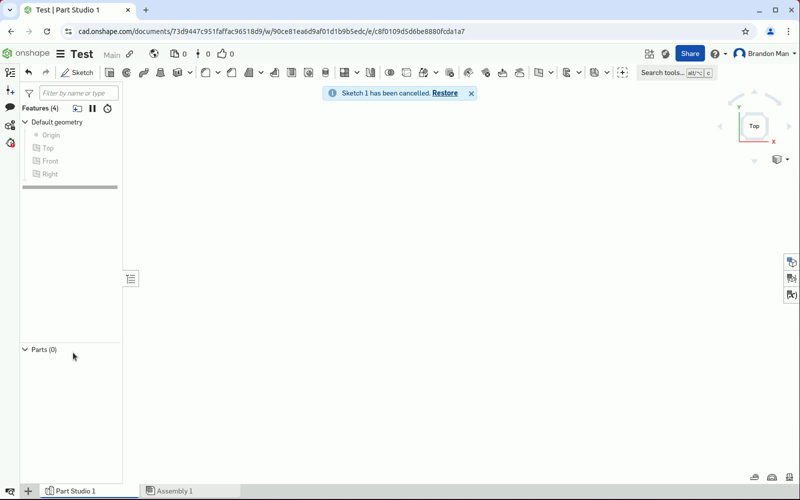
key_down(shift)
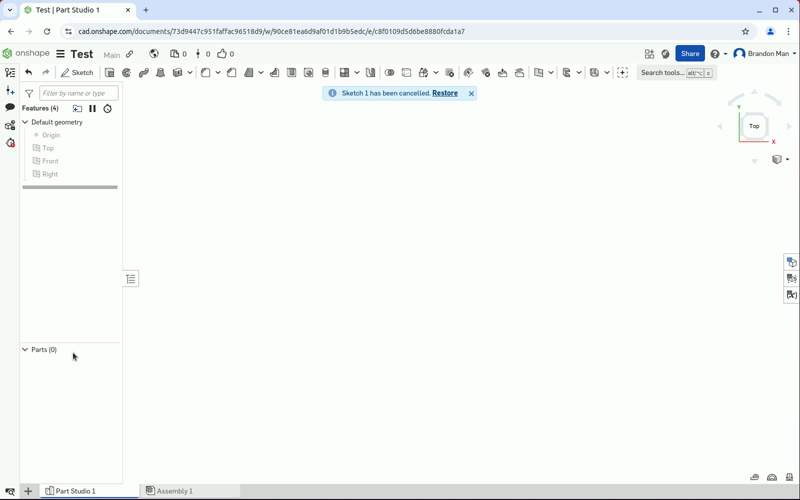
key(up)
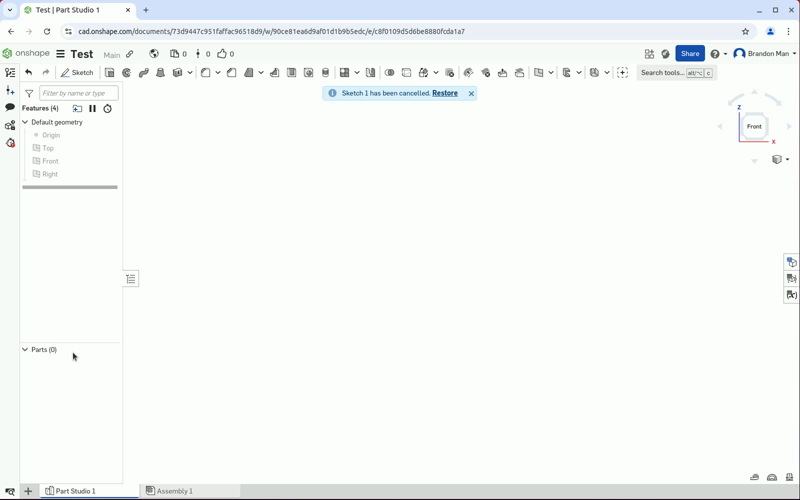
key_up(shift)
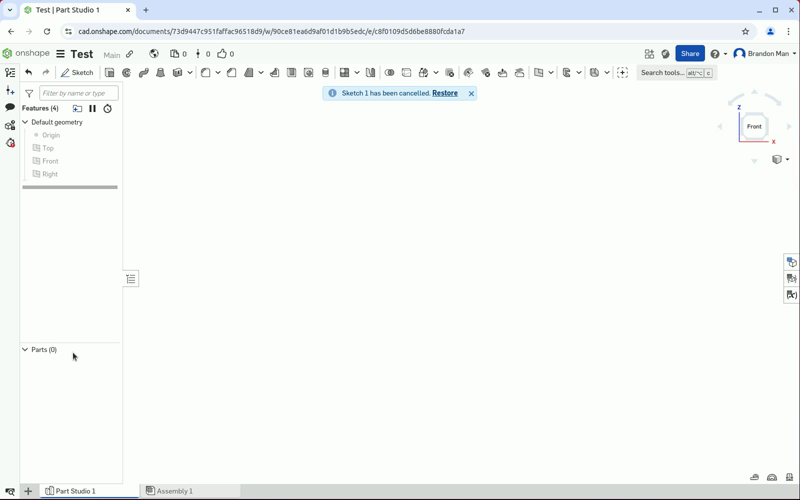
mouse_move(73, 352)
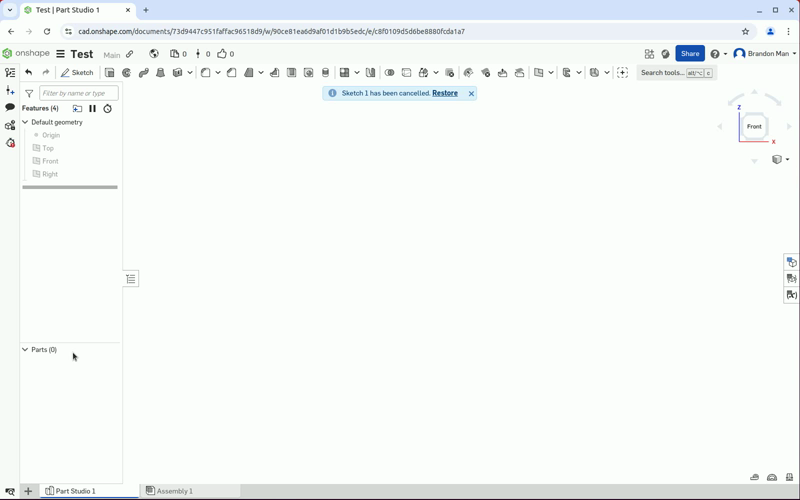
key(shift+y)
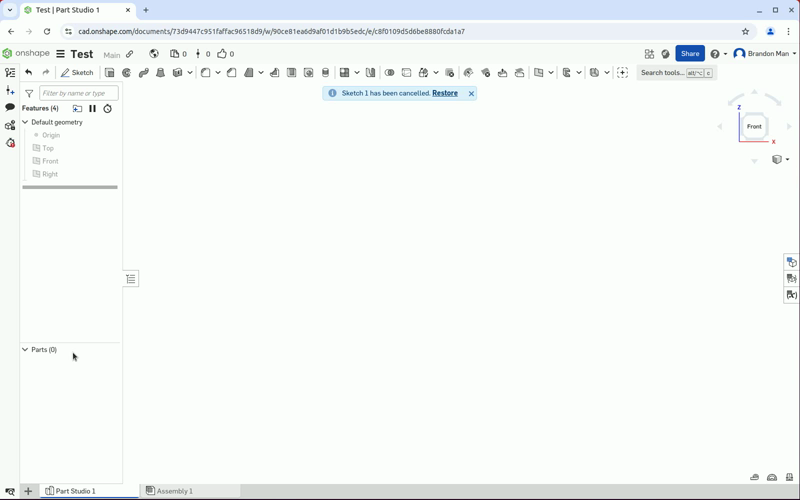
key(shift+s)
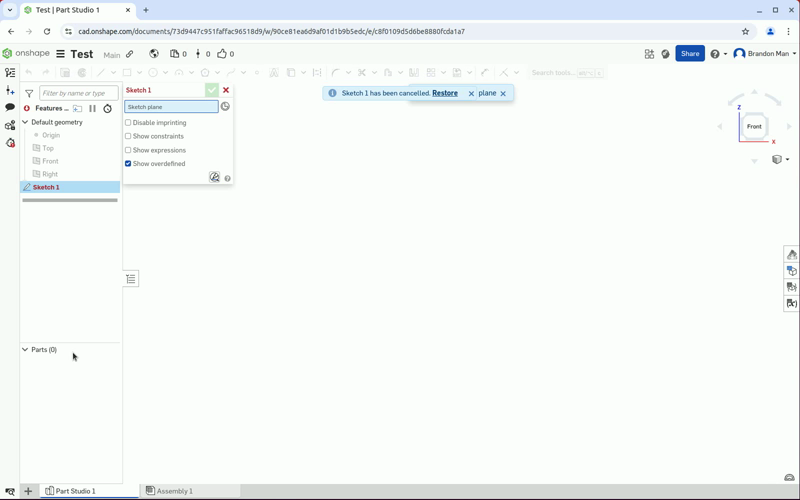
mouse_move(73, 163)
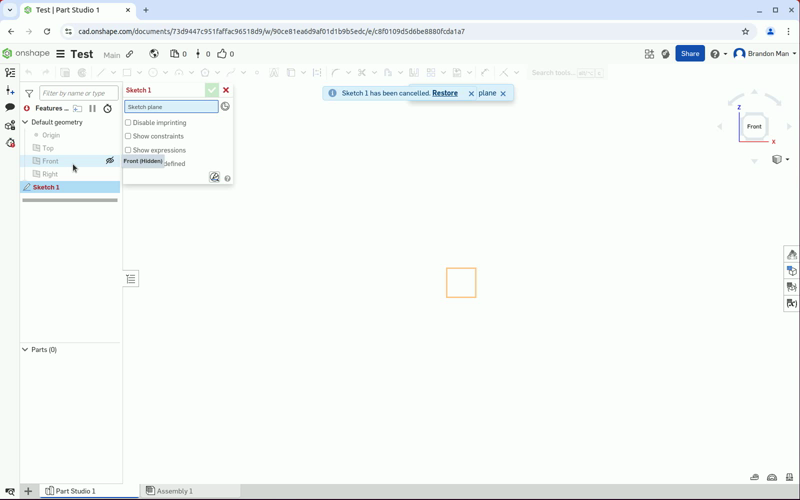
click(73, 163)
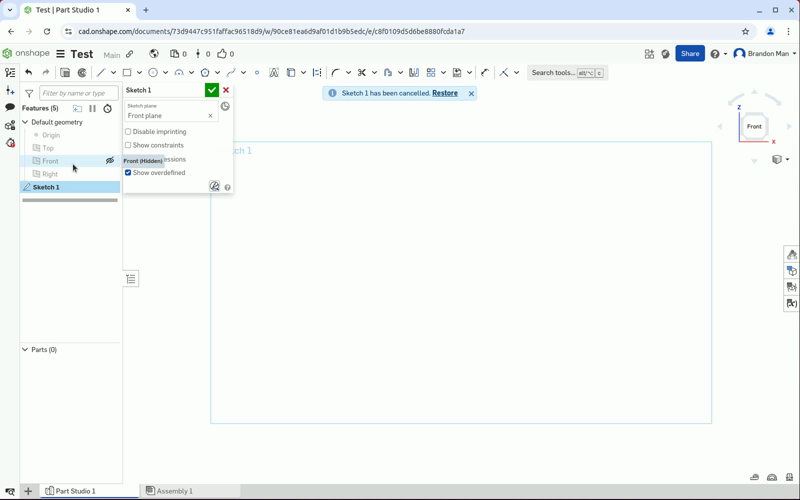
mouse_move(73, 352)
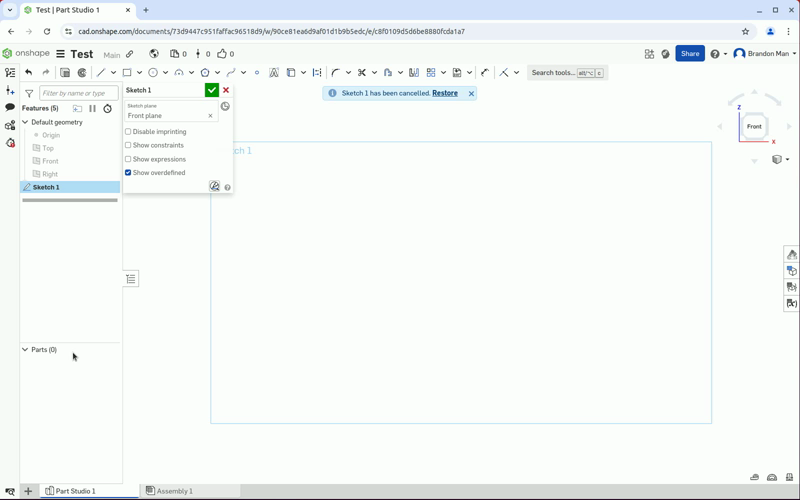
key(y)
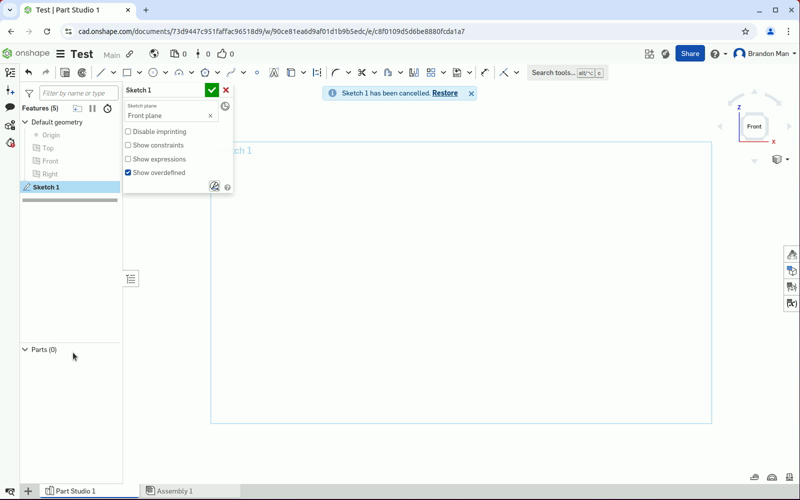
key(l)
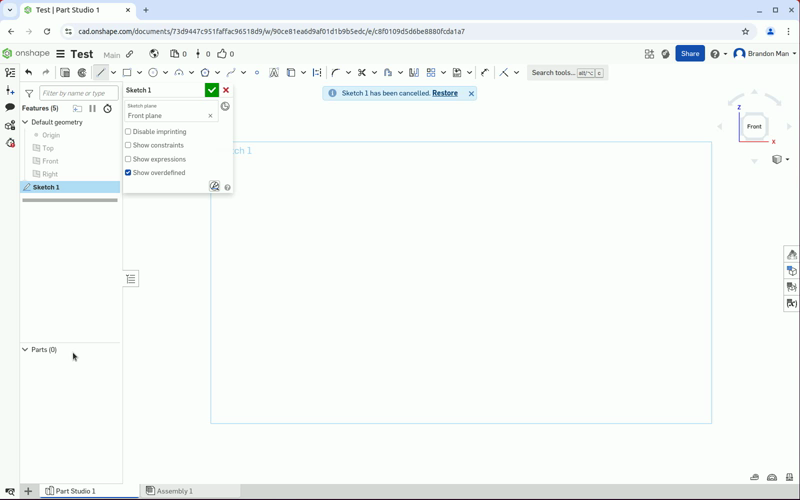
key_down(shift)
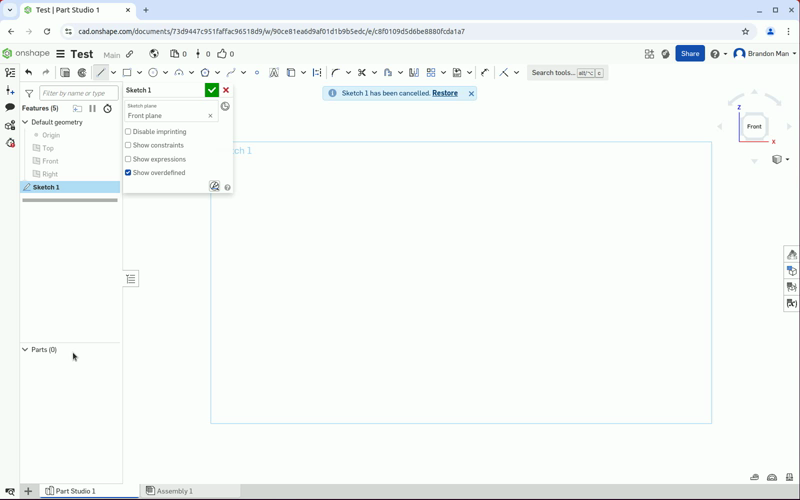
mouse_move(348, 282)
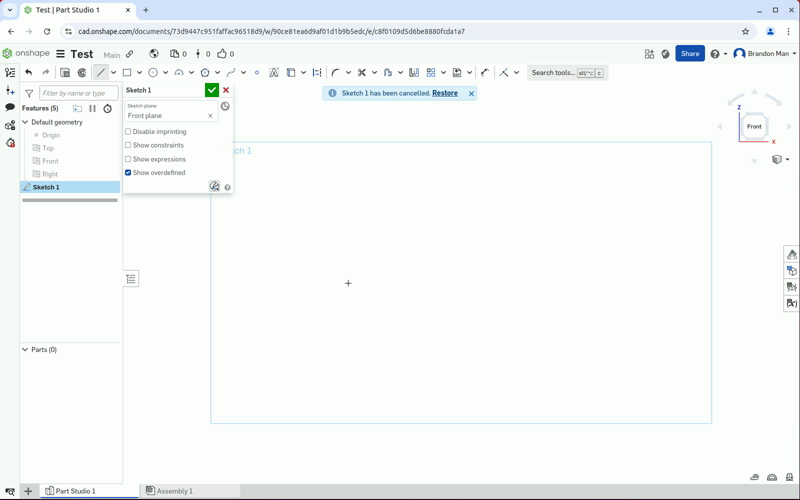
click(348, 282)
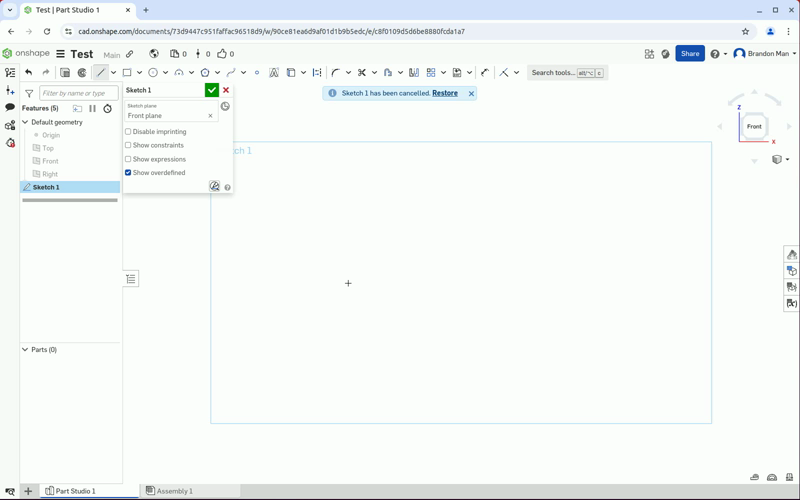
key_up(shift)
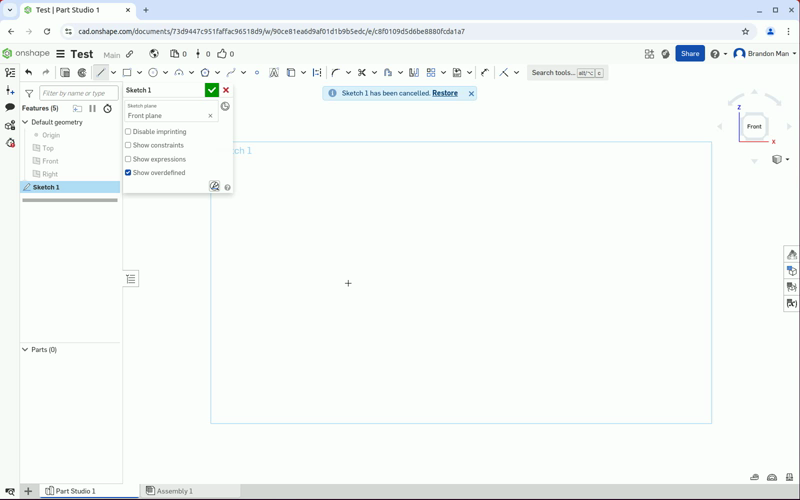
key_down(shift)
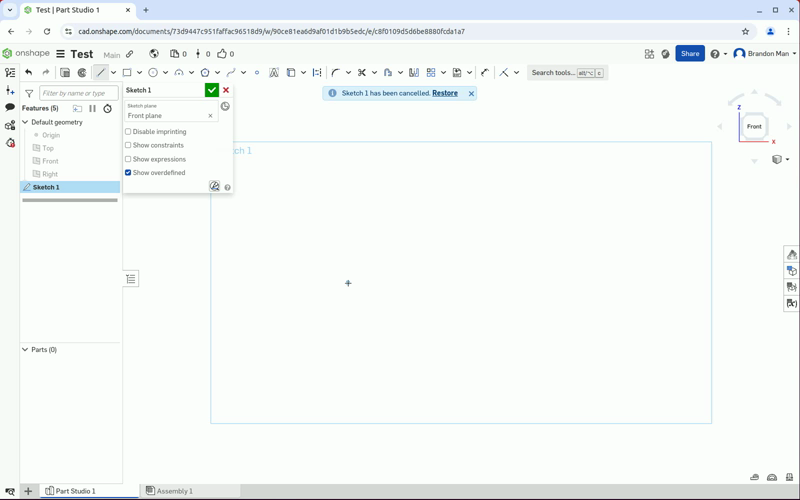
mouse_move(451, 282)
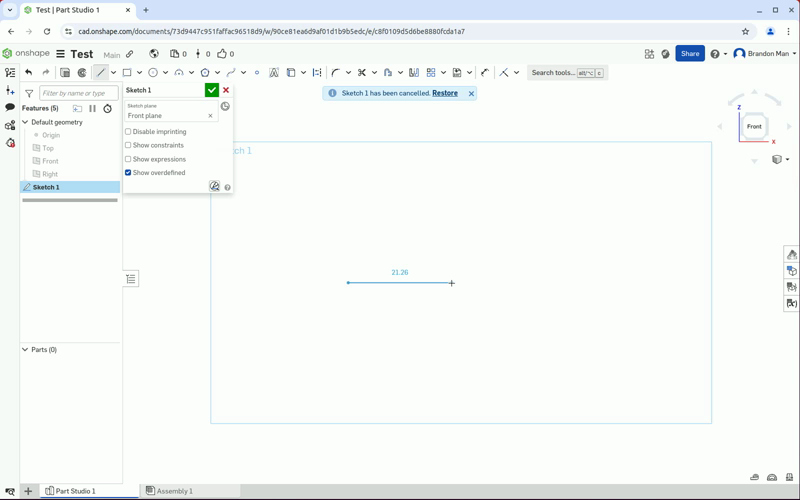
click(451, 282)
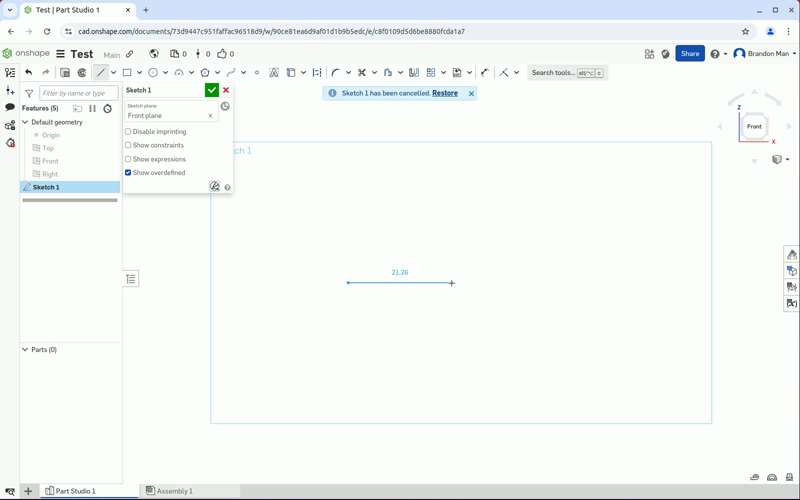
key_up(shift)
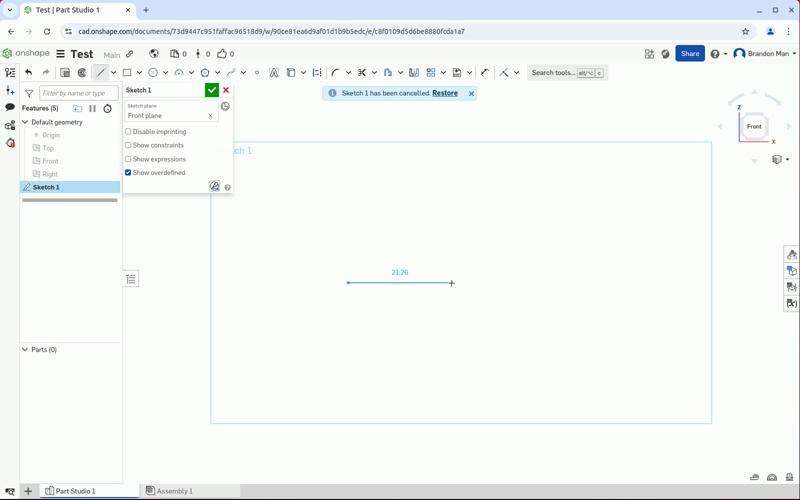
key_down(shift)
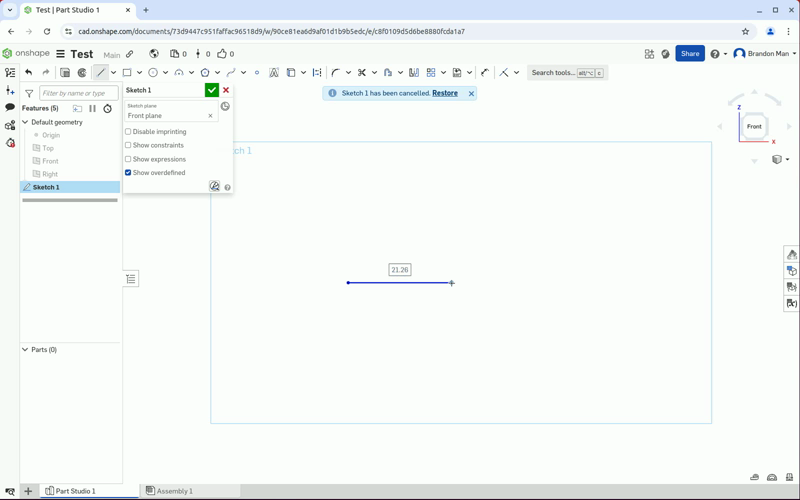
mouse_move(481, 282)
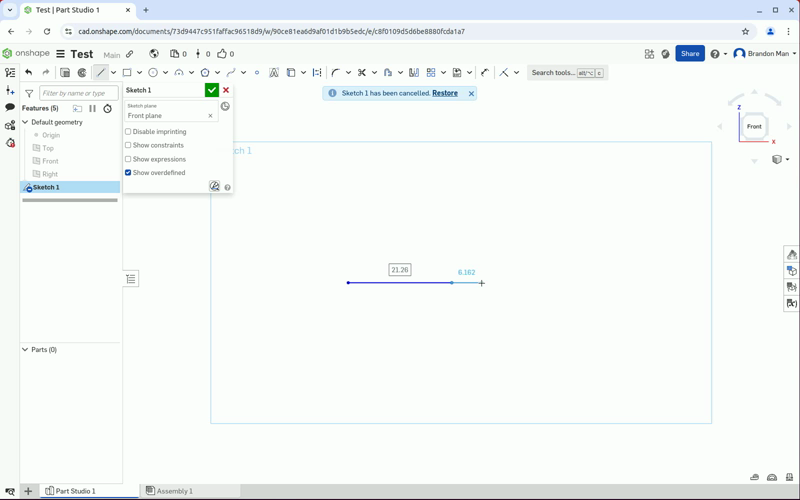
mouse_move(451, 253)
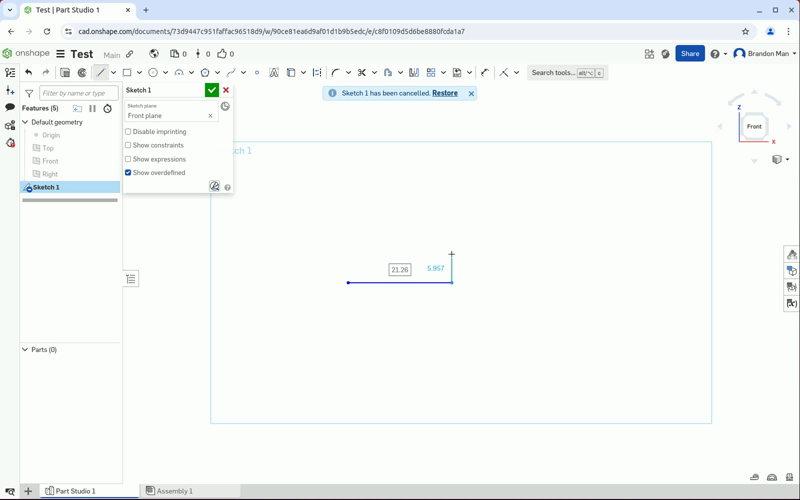
click(451, 253)
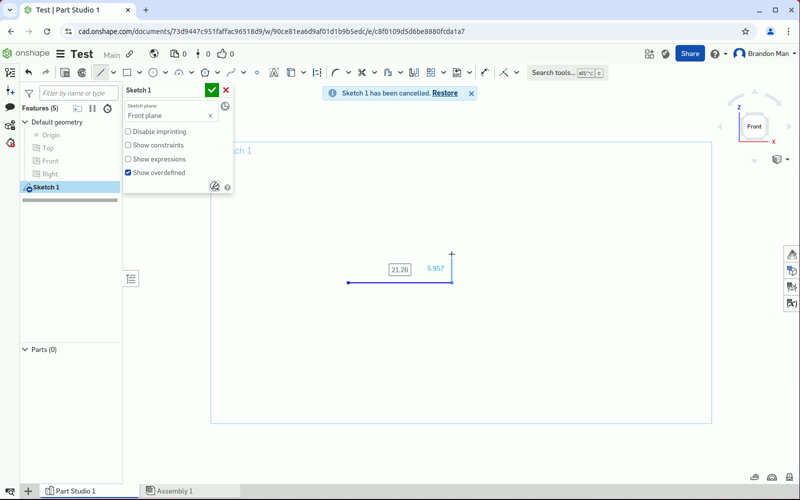
key_up(shift)
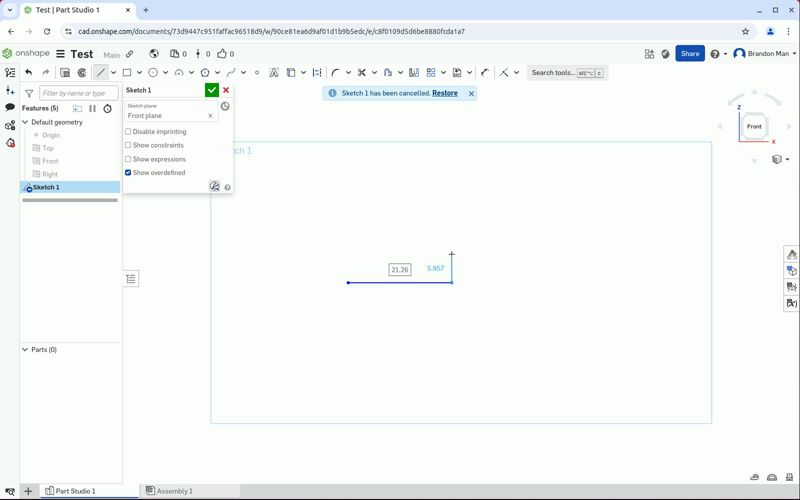
key_down(shift)
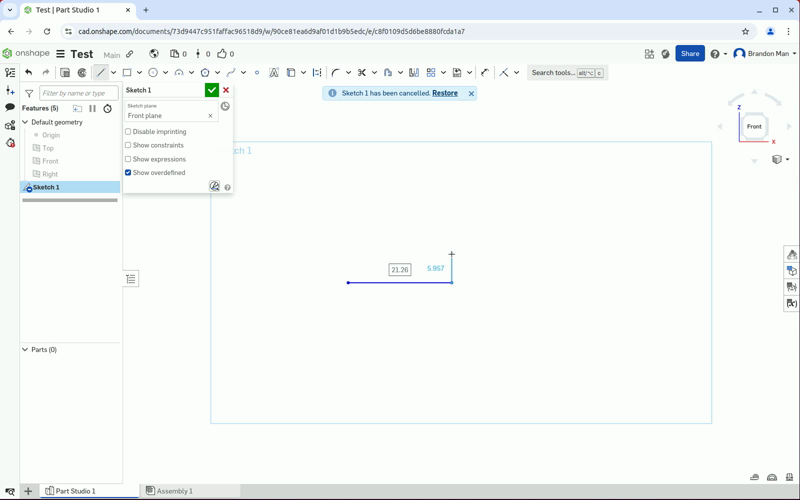
mouse_move(348, 253)
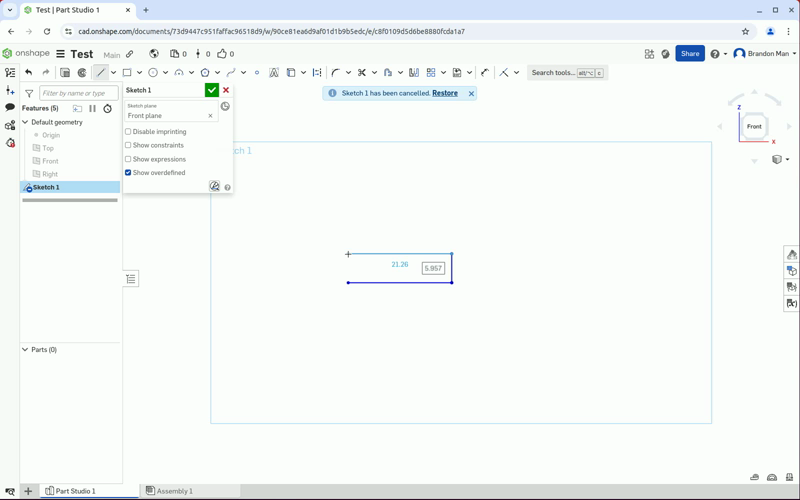
click(348, 253)
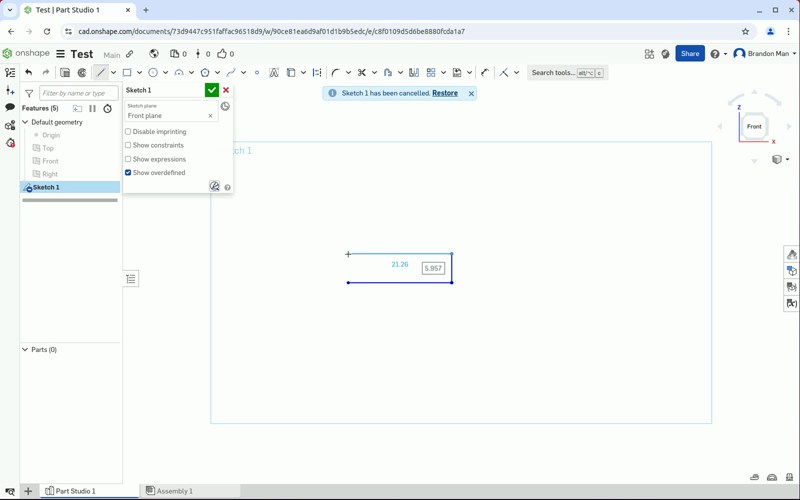
key_up(shift)
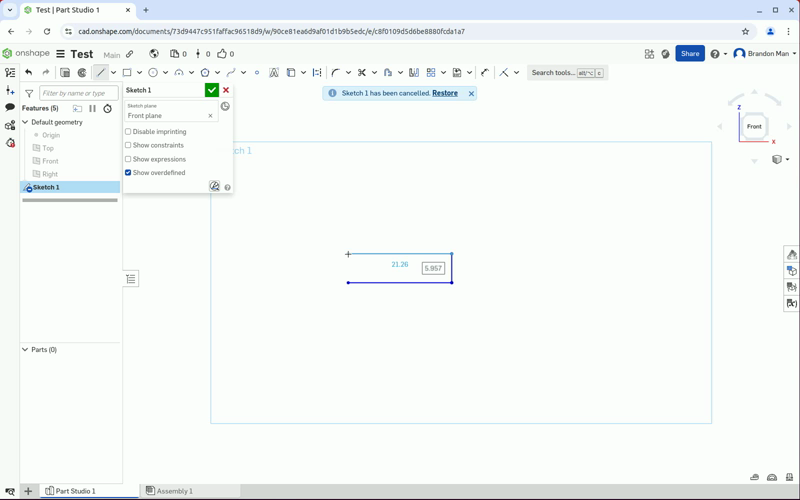
mouse_move(378, 253)
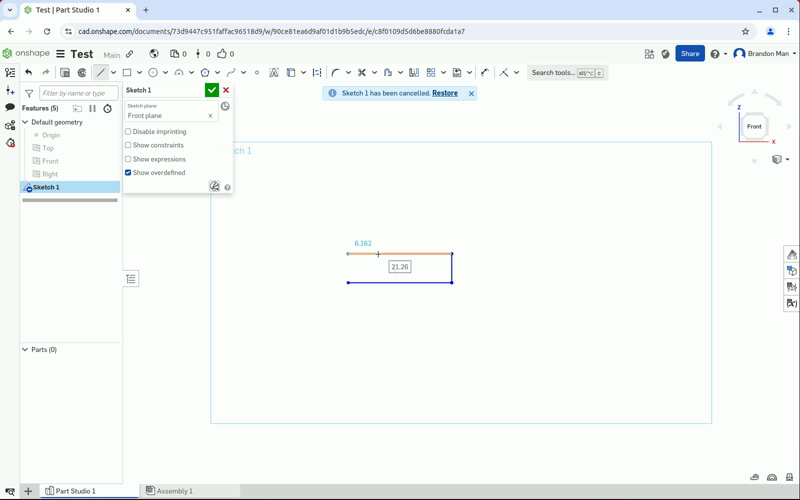
key_down(shift)
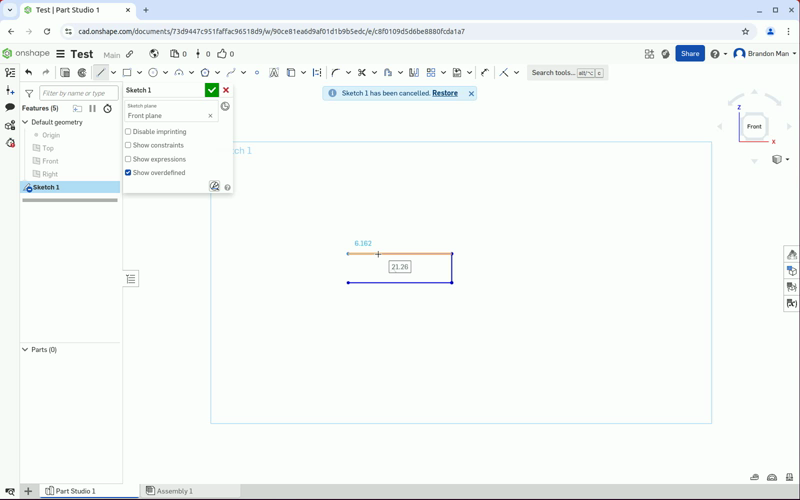
mouse_move(348, 282)
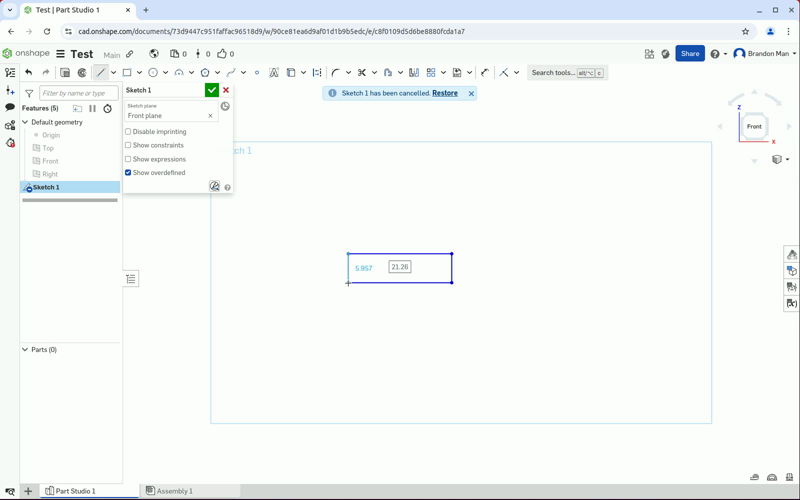
key_up(shift)
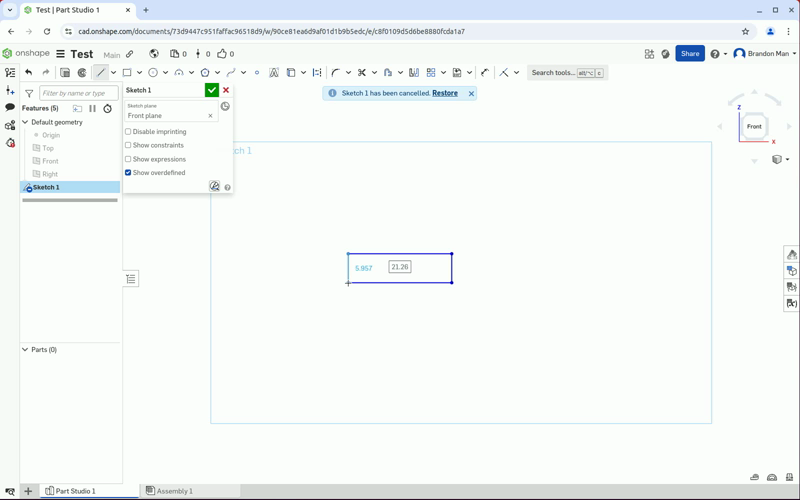
click(348, 282)
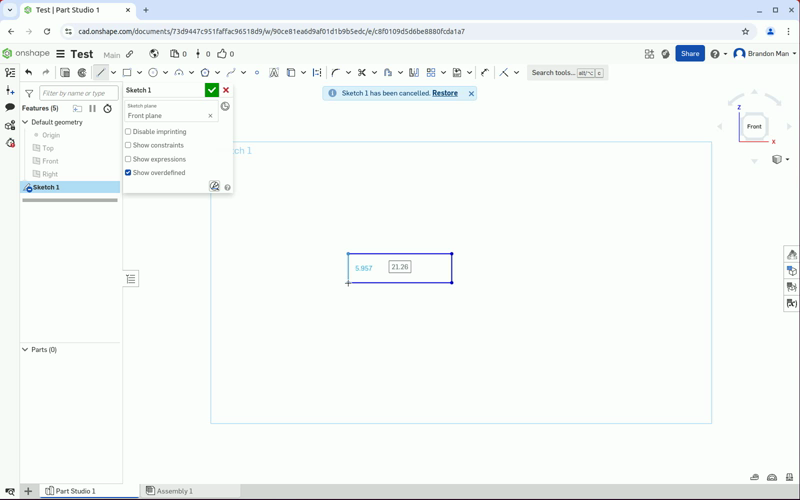
key(esc)
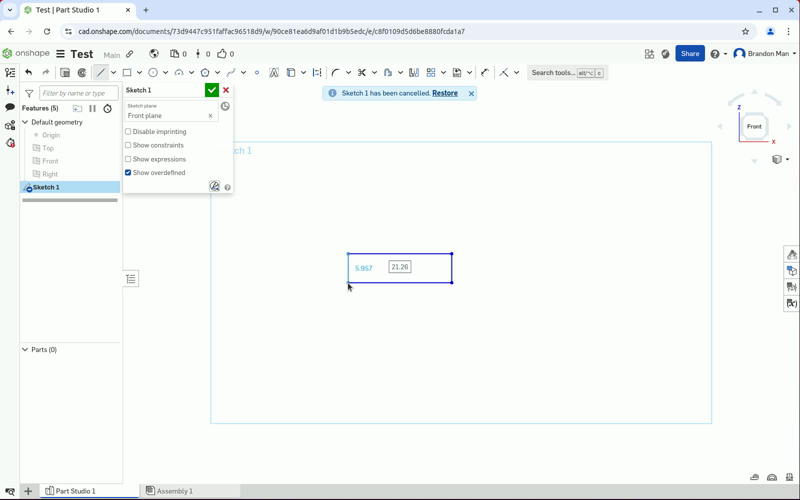
mouse_move(353, 280)
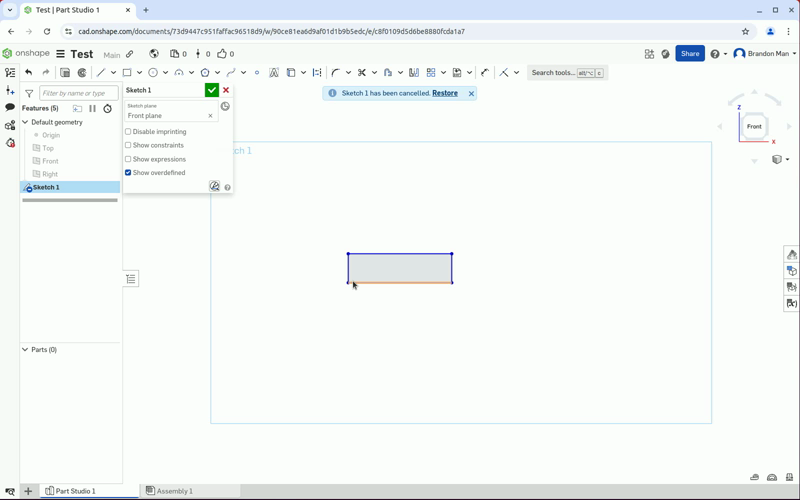
click(353, 280)
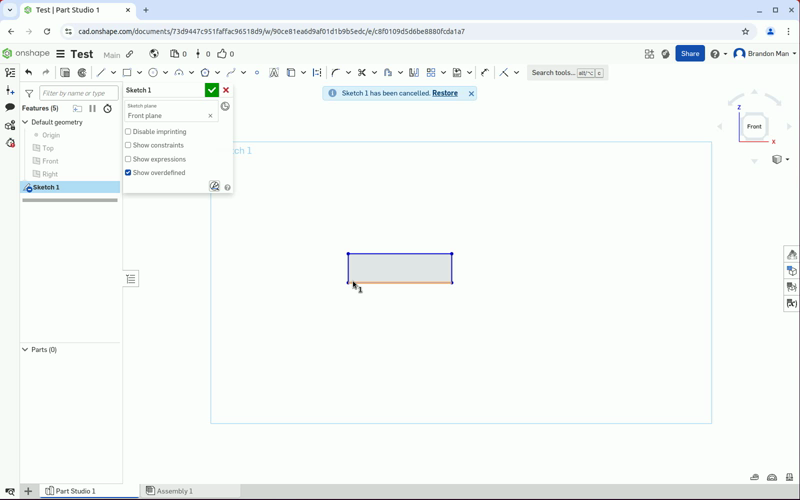
mouse_move(73, 352)
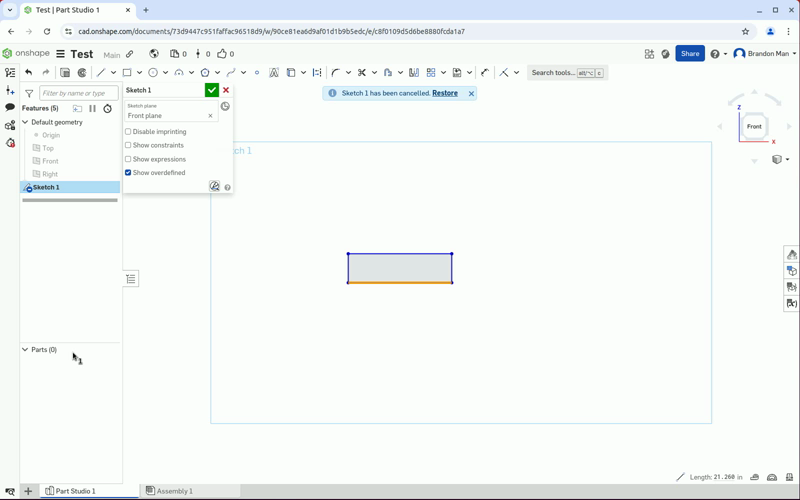
key(shift+y)
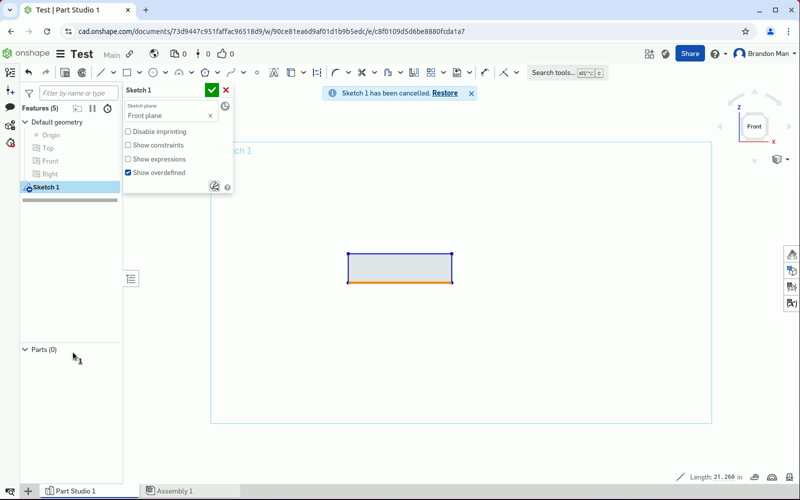
key(shift+e)
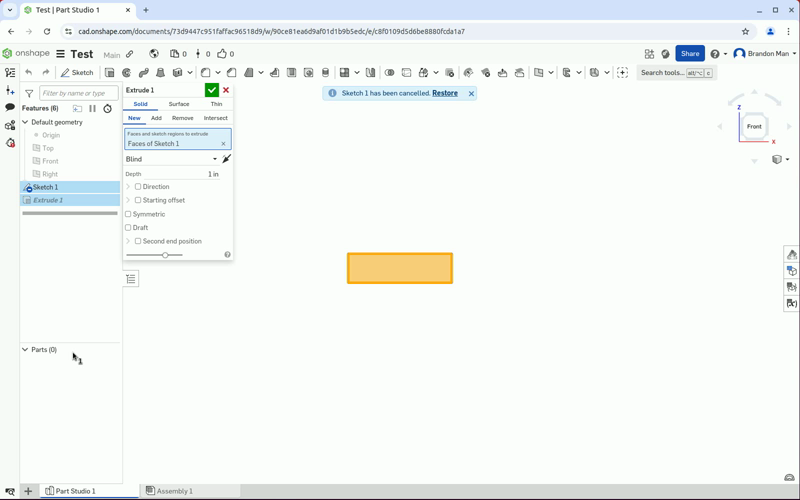
mouse_move(143, 106)
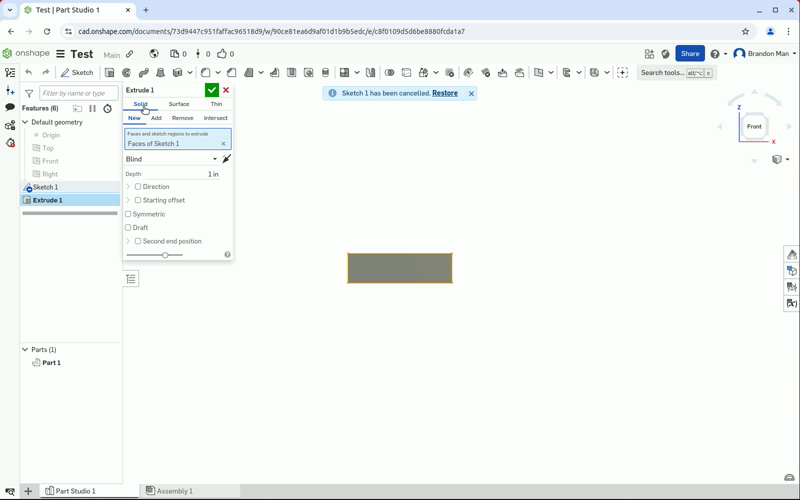
click(143, 106)
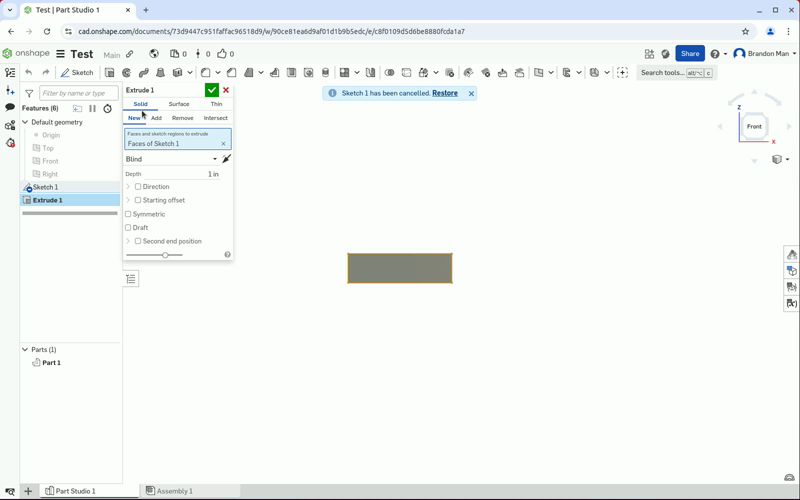
mouse_move(137, 120)
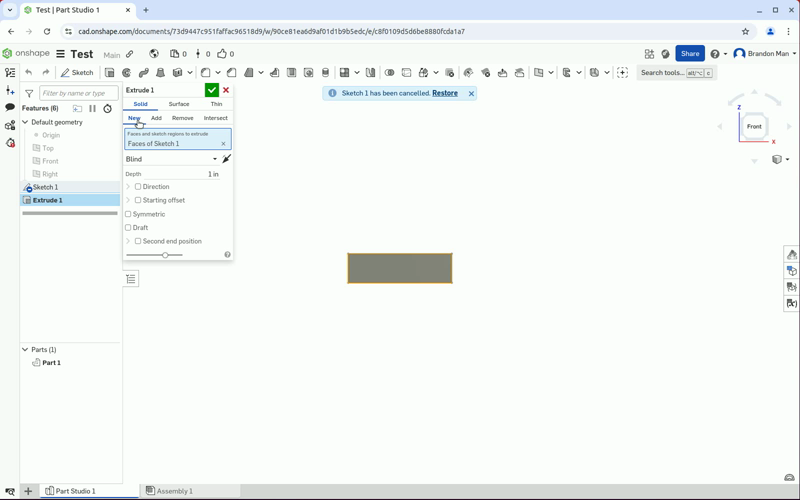
click(137, 120)
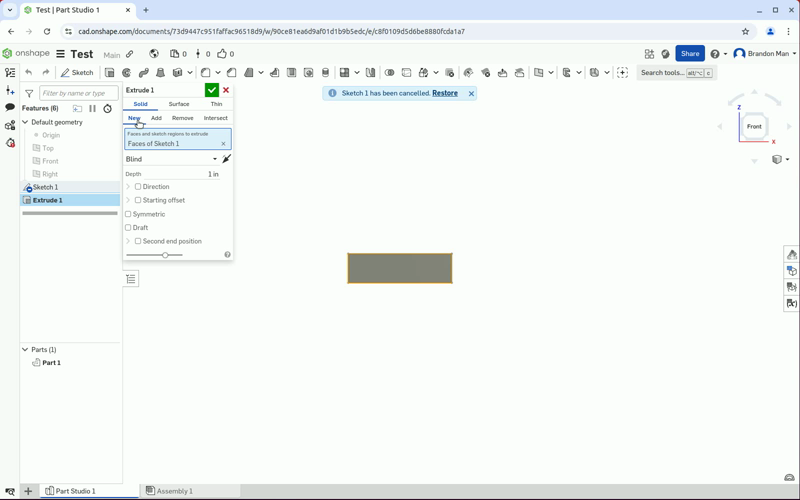
key(tab, 4)
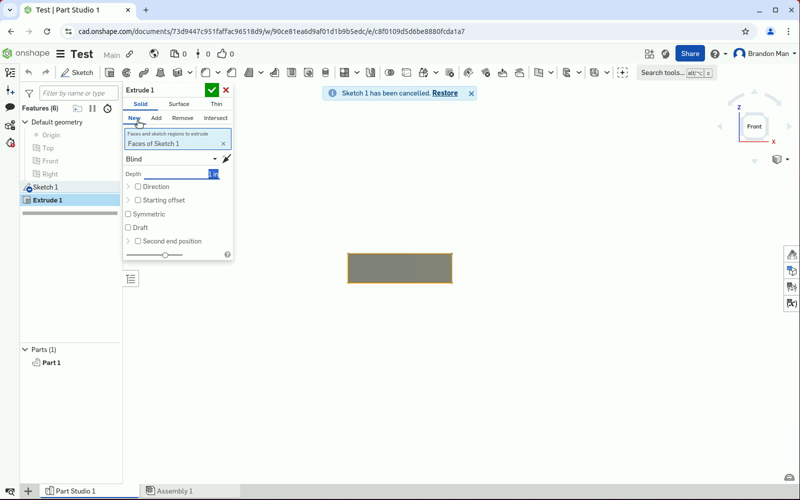
text(9.628)
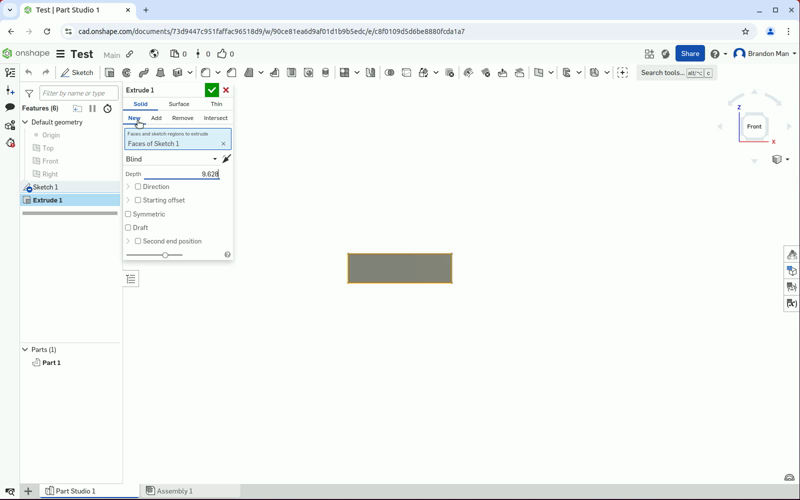
key(tab, 3)
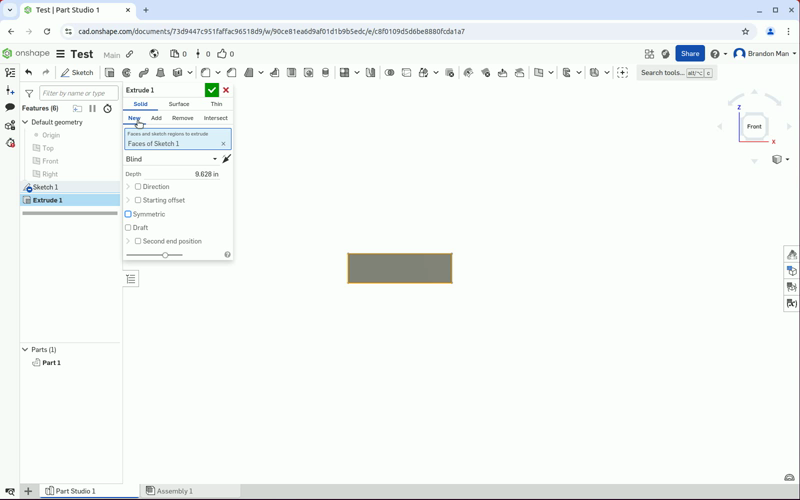
key(space)
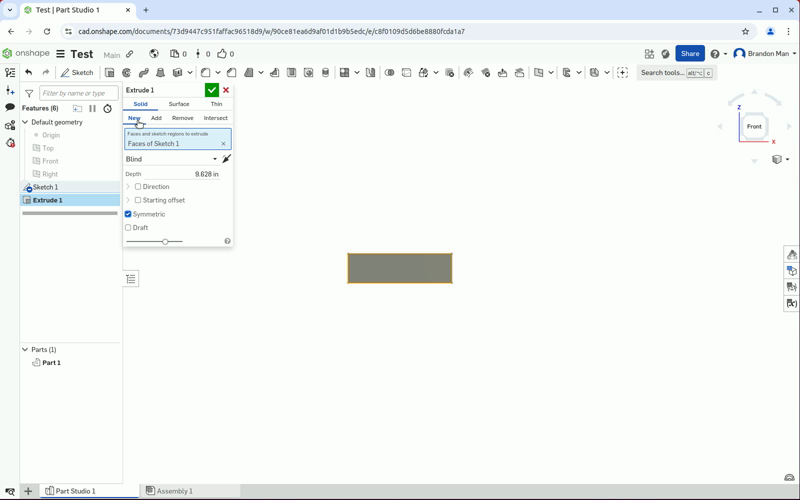
key(enter)
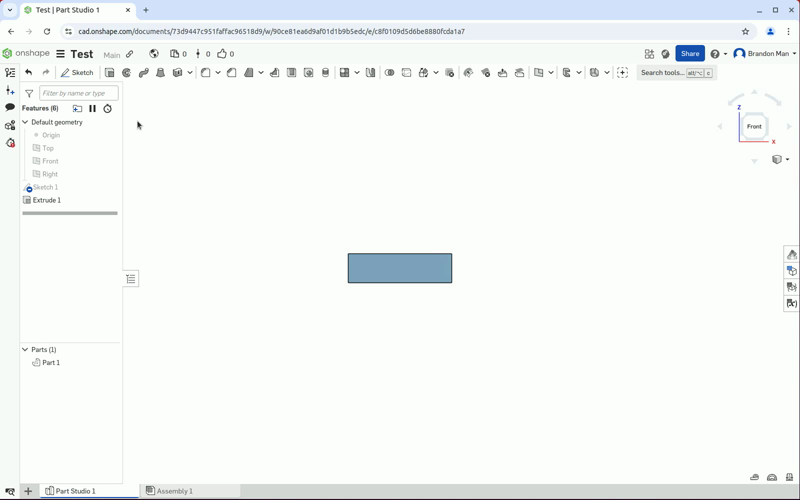
key(shift+h)
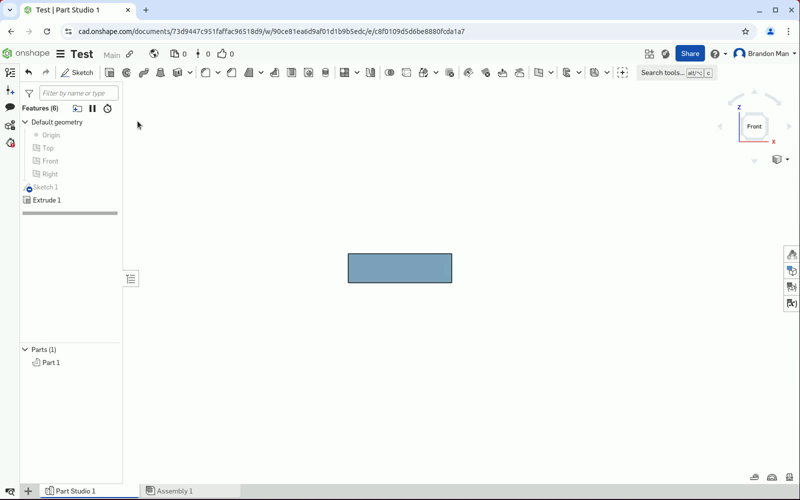
key(shift+h)
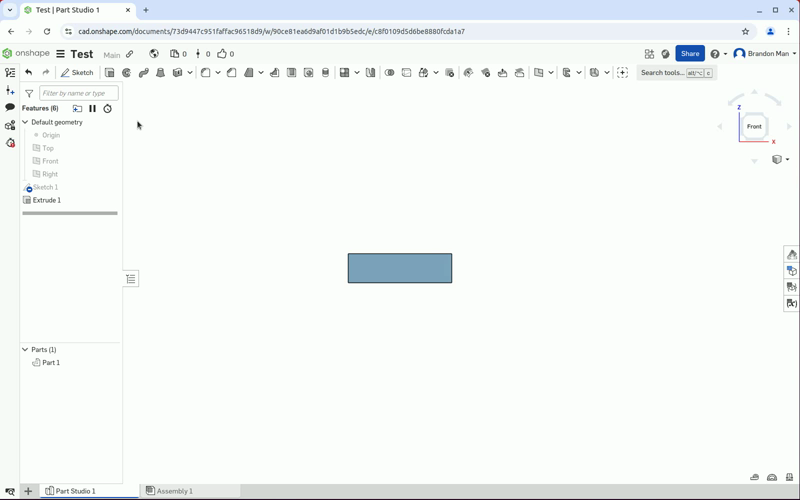
mouse_move(73, 189)
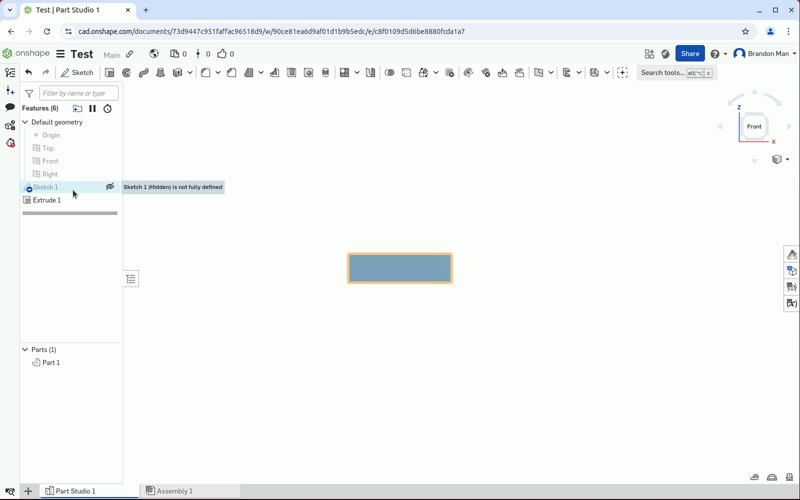
click(73, 189)
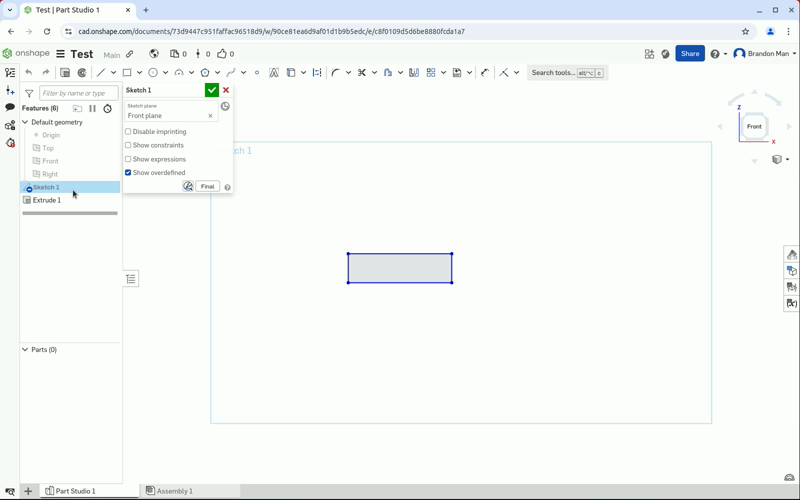
mouse_move(229, 92)
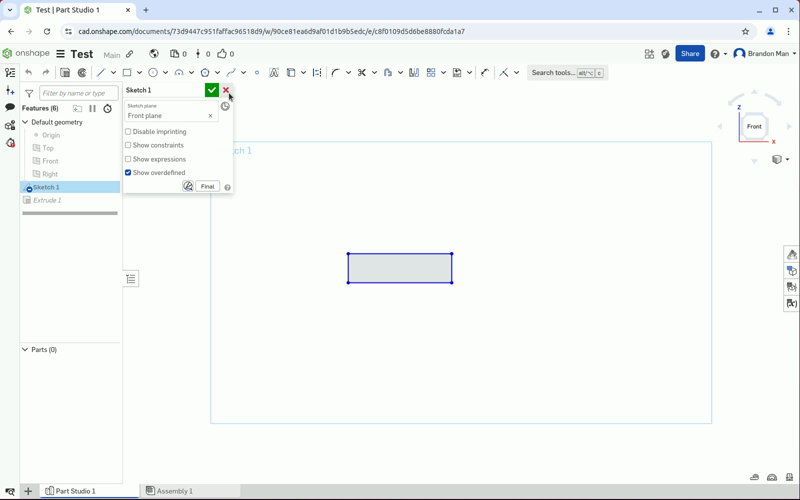
click(229, 92)
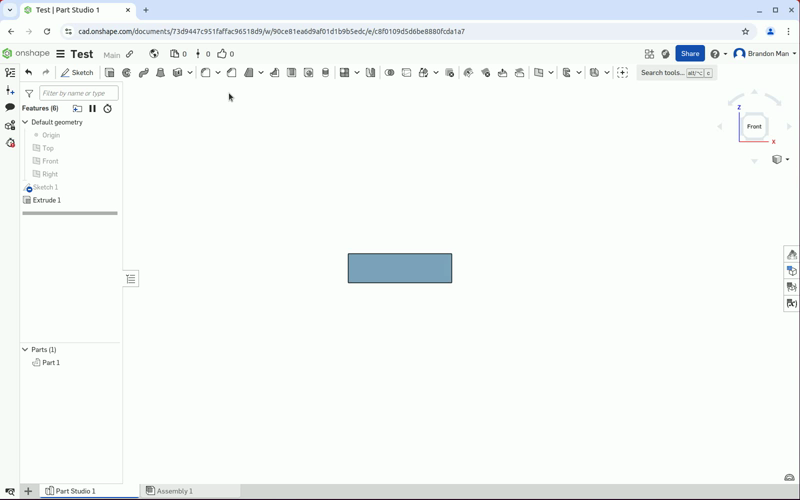
mouse_move(73, 352)
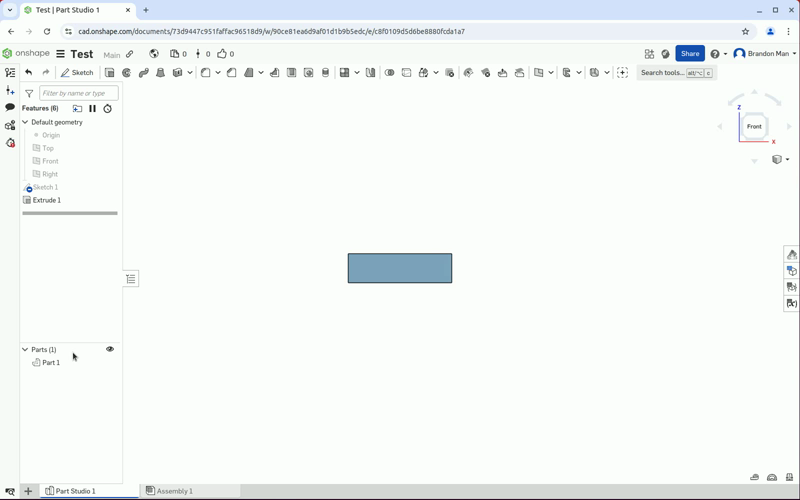
key(y)
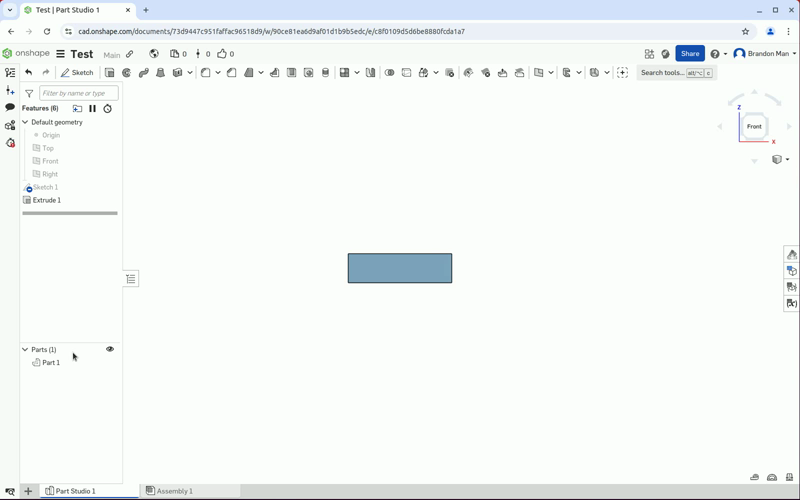
key(shift+p)
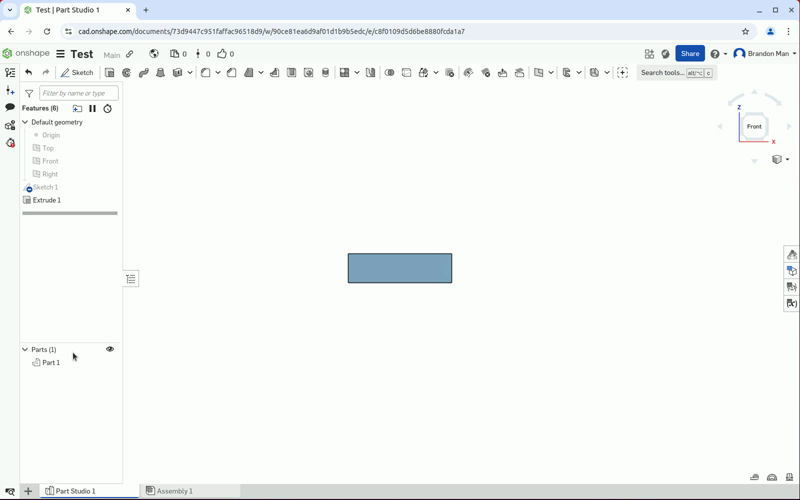
key(space)
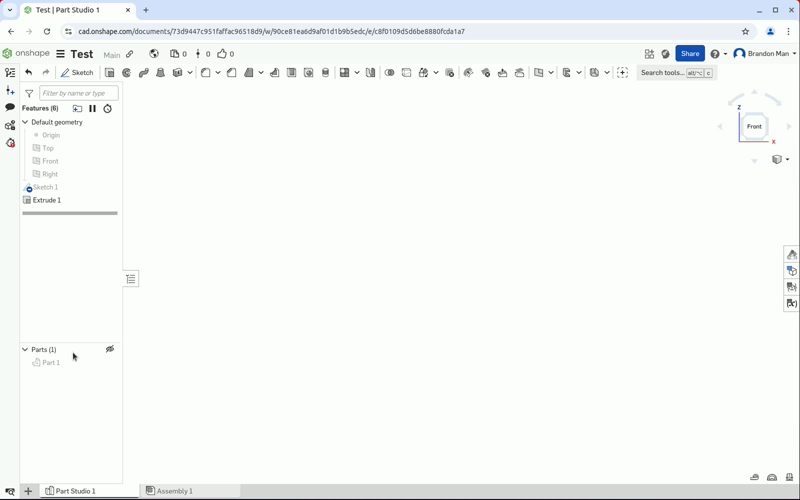
key_down(shift)
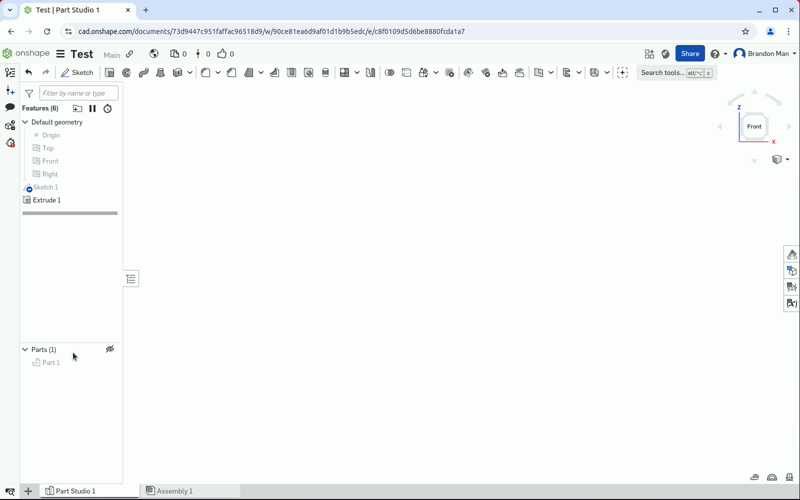
key(left)
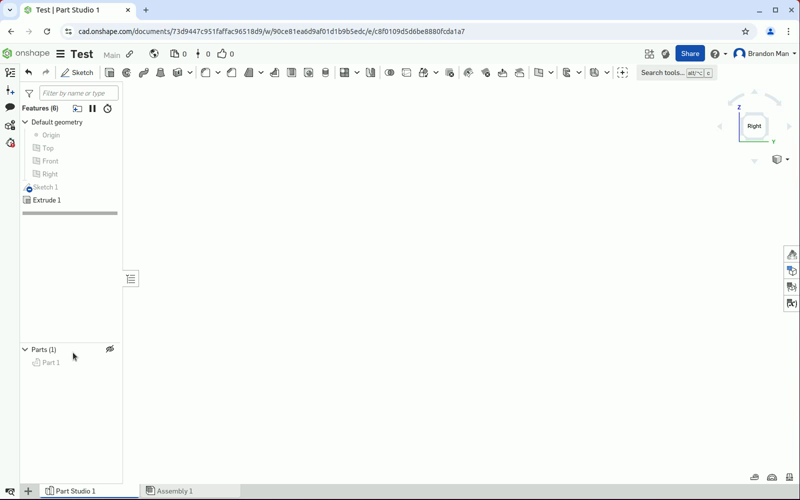
key_up(shift)
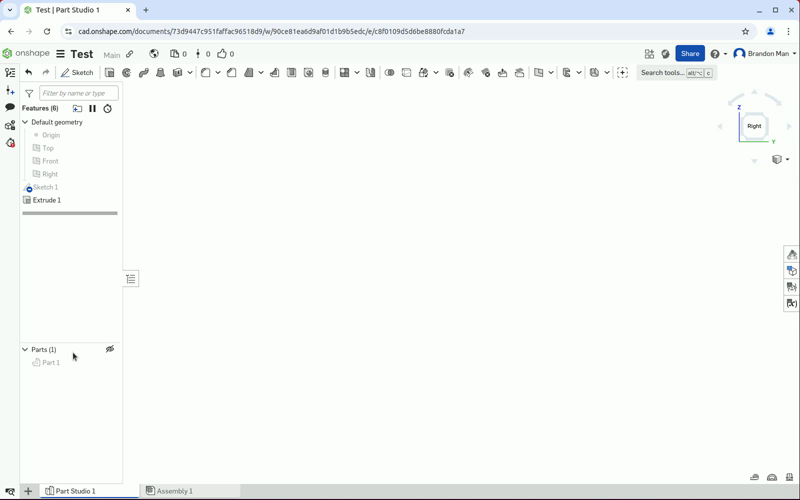
mouse_move(73, 352)
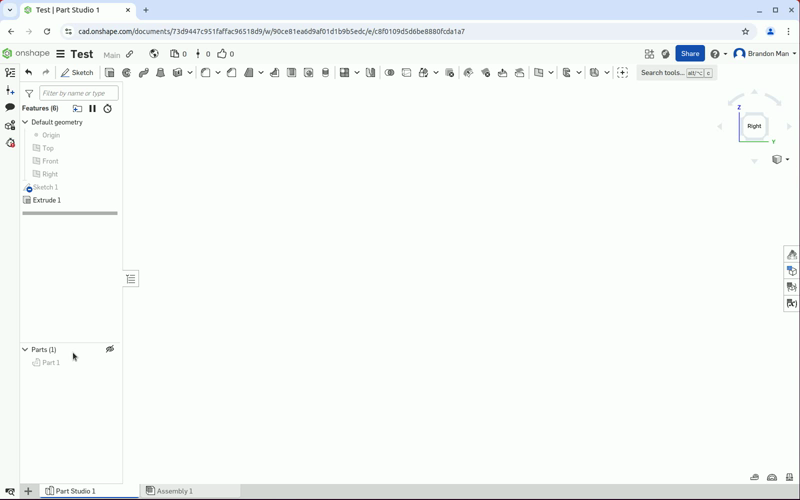
key(shift+y)
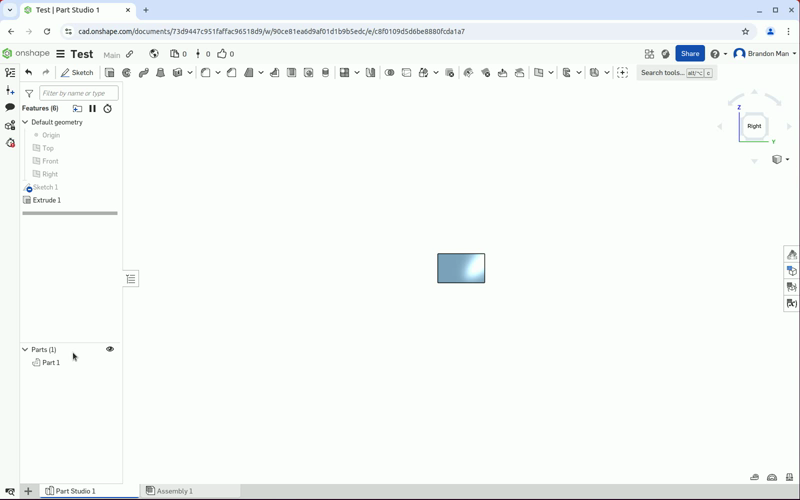
mouse_move(541, 75)
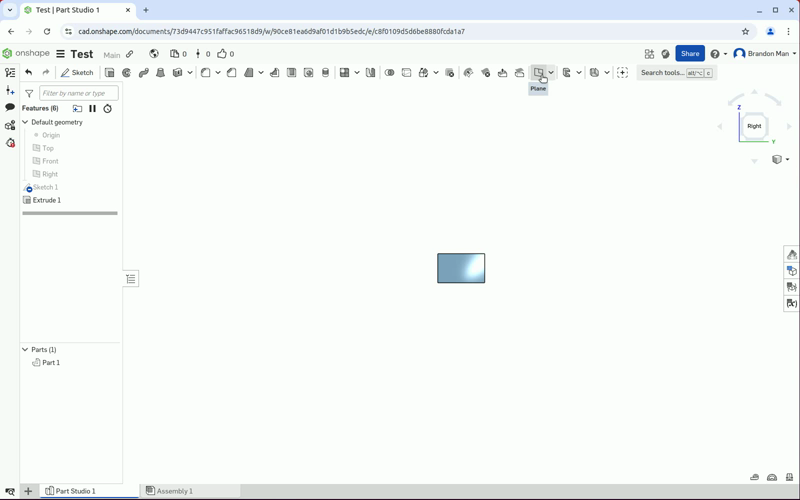
click(541, 75)
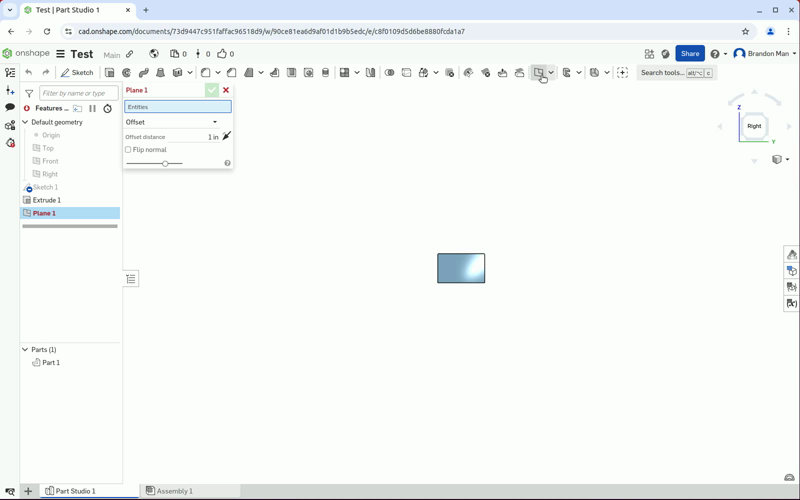
mouse_move(73, 176)
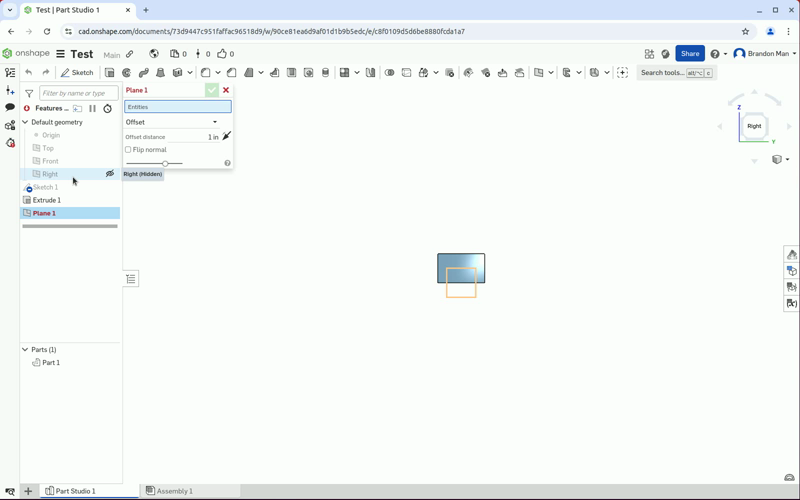
click(73, 176)
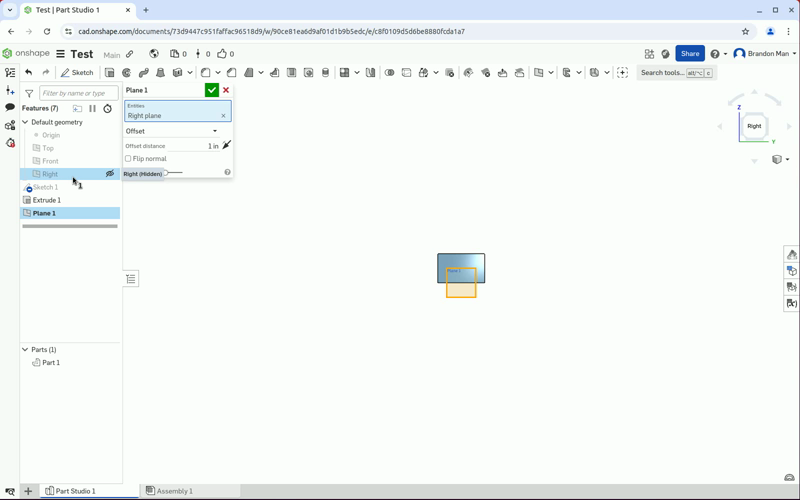
key(tab, 2)
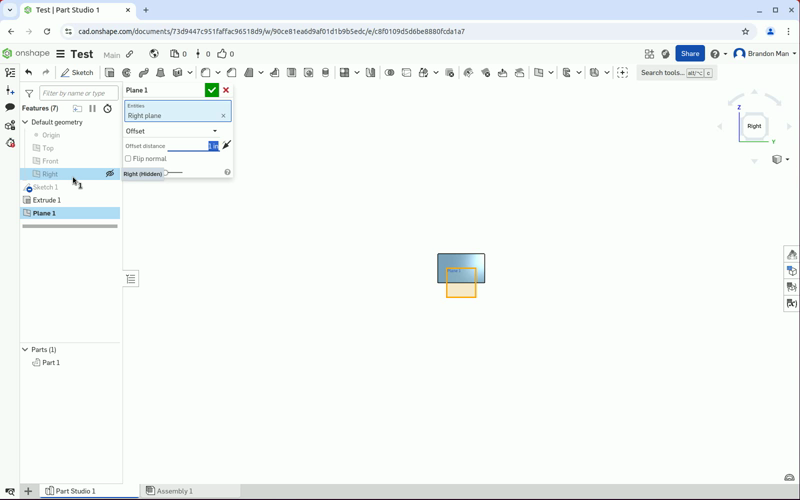
text(1.91)
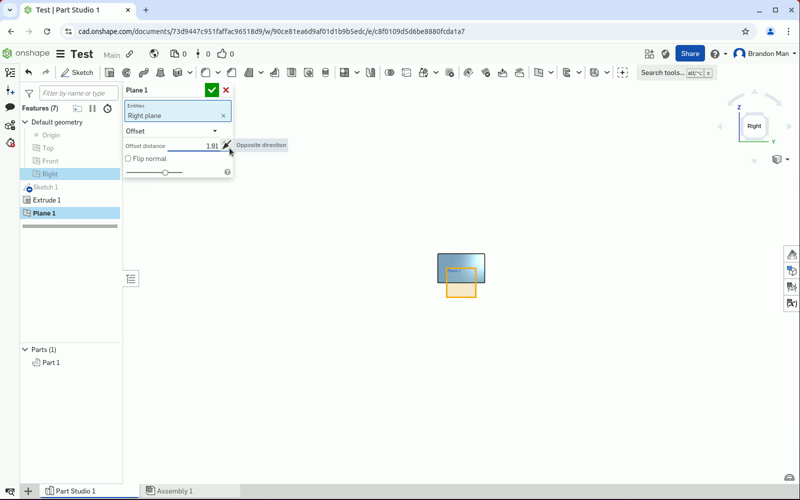
mouse_move(229, 147)
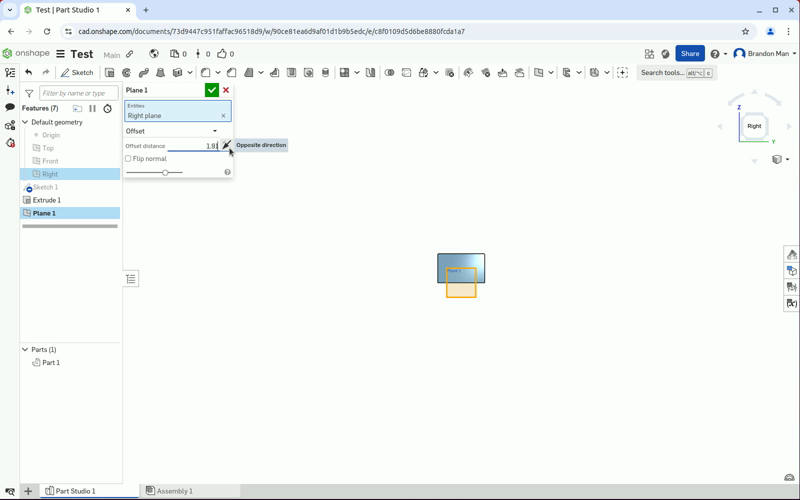
click(229, 147)
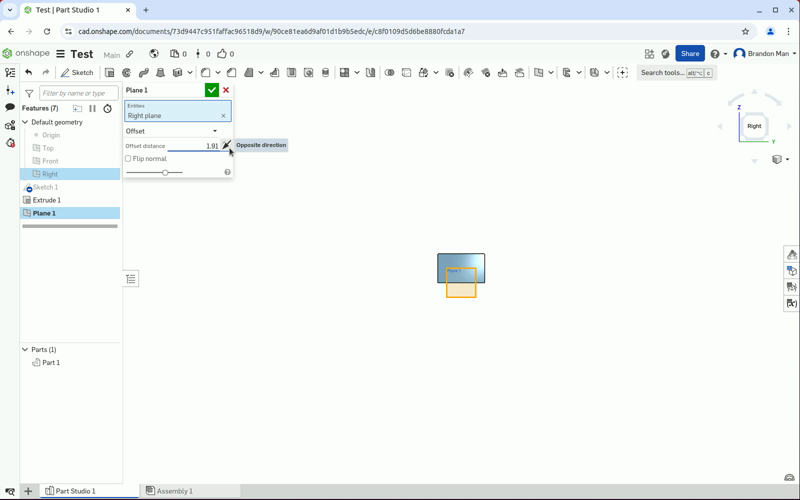
key(enter, 2)
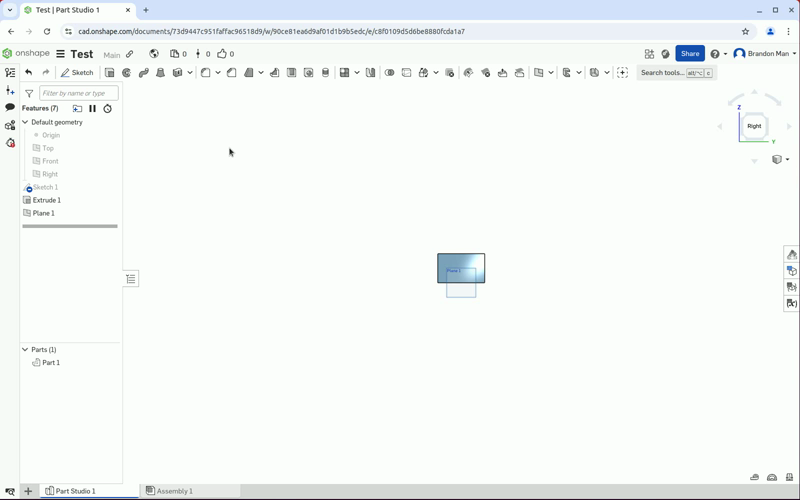
key(shift+s)
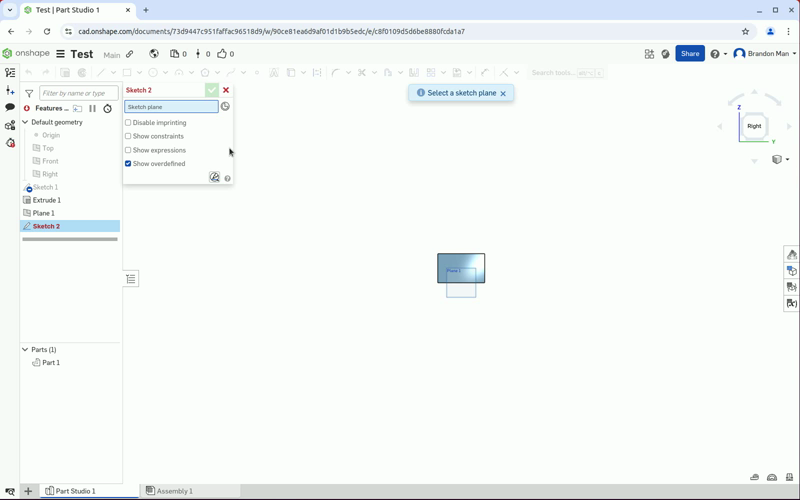
mouse_move(73, 215)
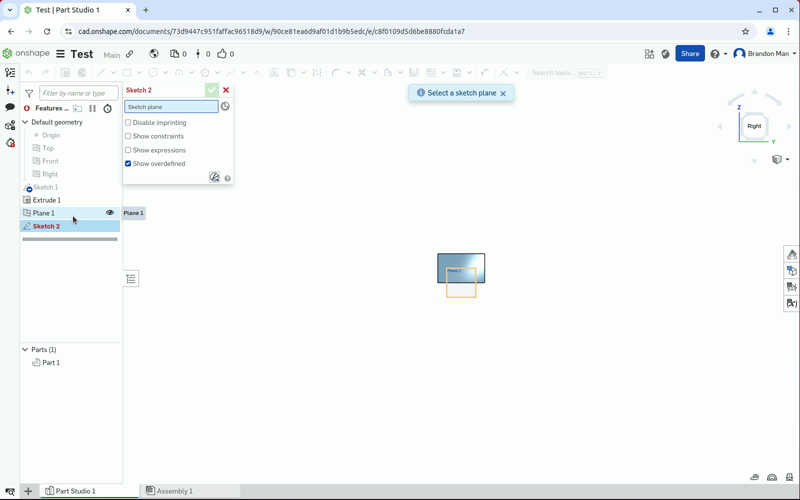
click(73, 215)
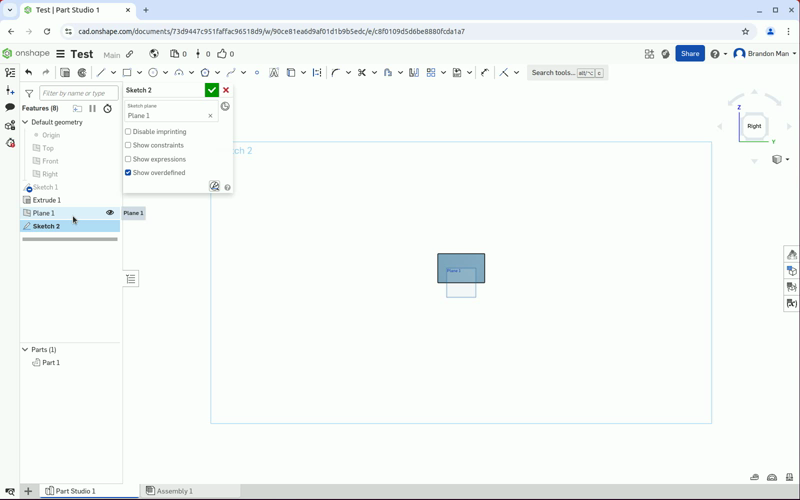
mouse_move(73, 352)
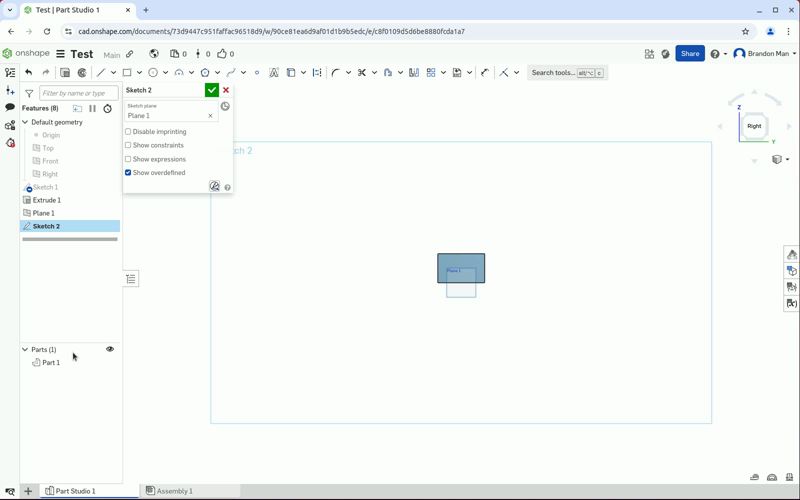
key(y)
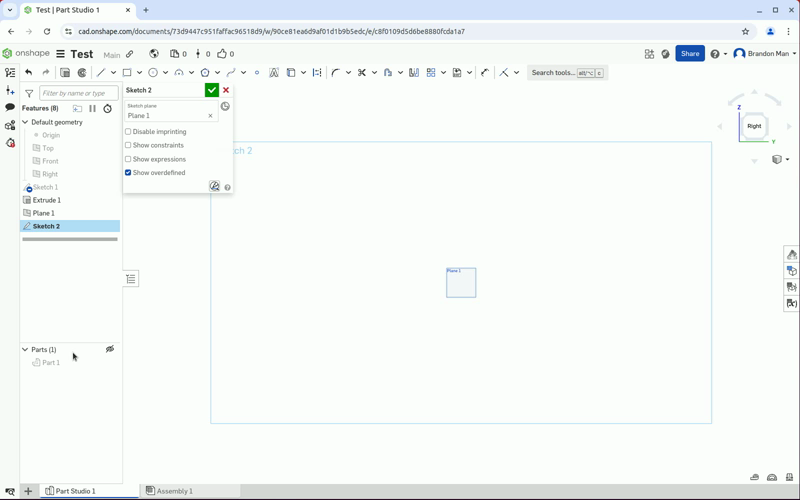
key(c)
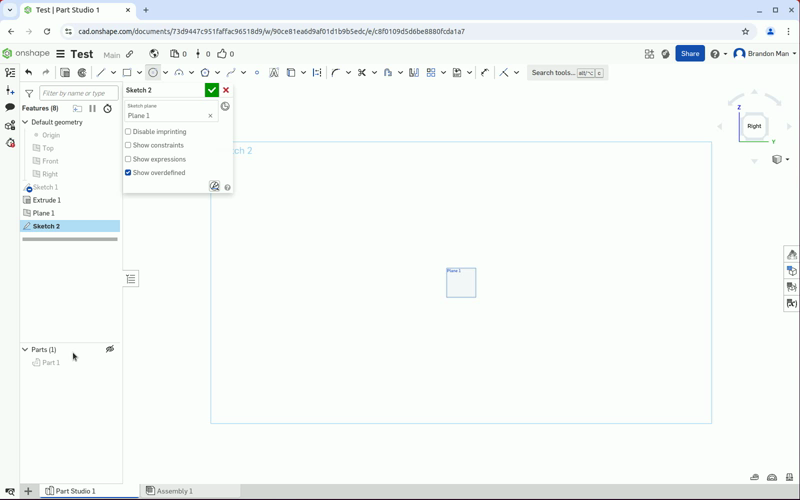
key_down(shift)
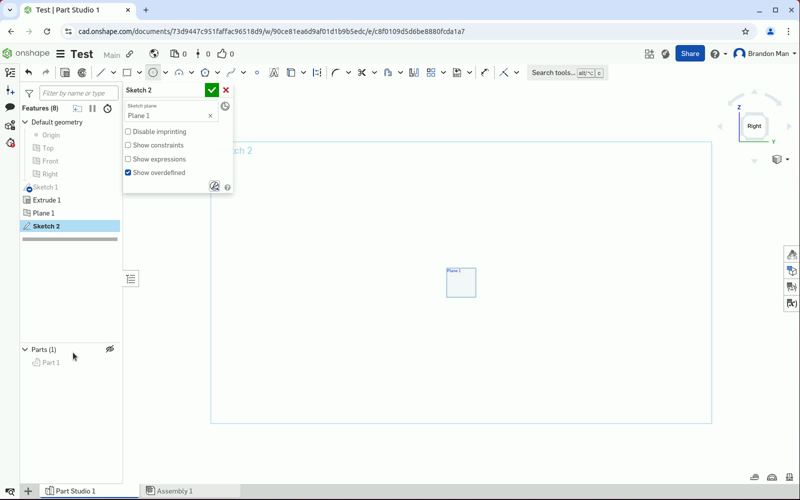
mouse_move(460, 267)
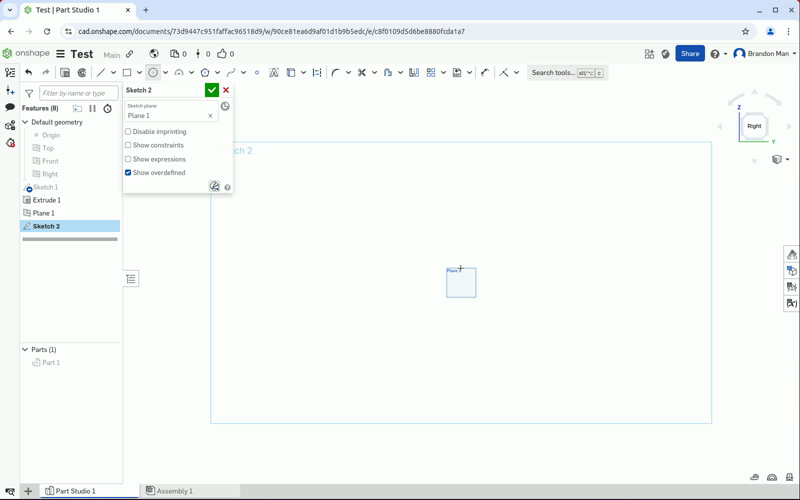
click(460, 267)
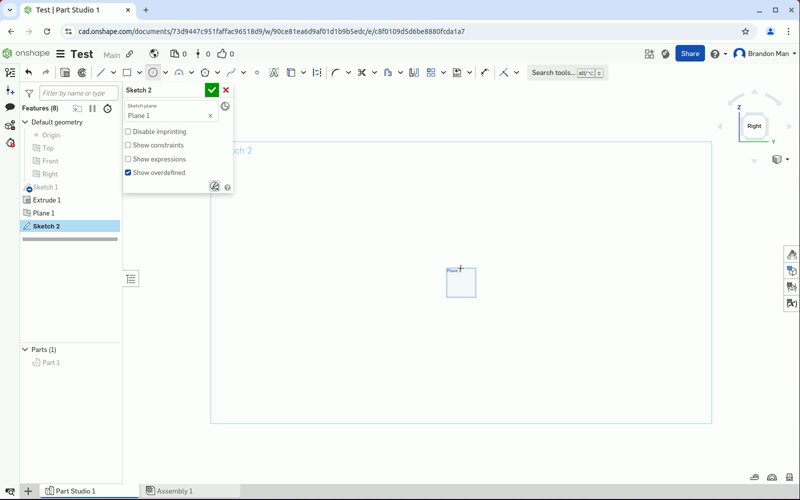
key_up(shift)
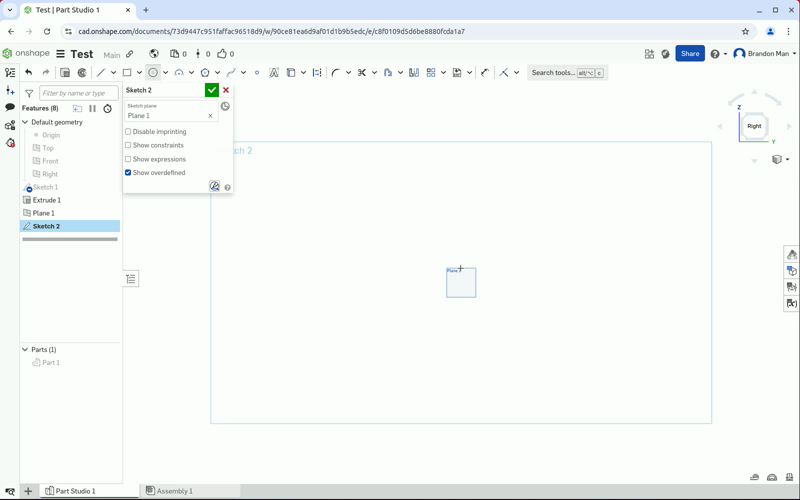
mouse_move(475, 267)
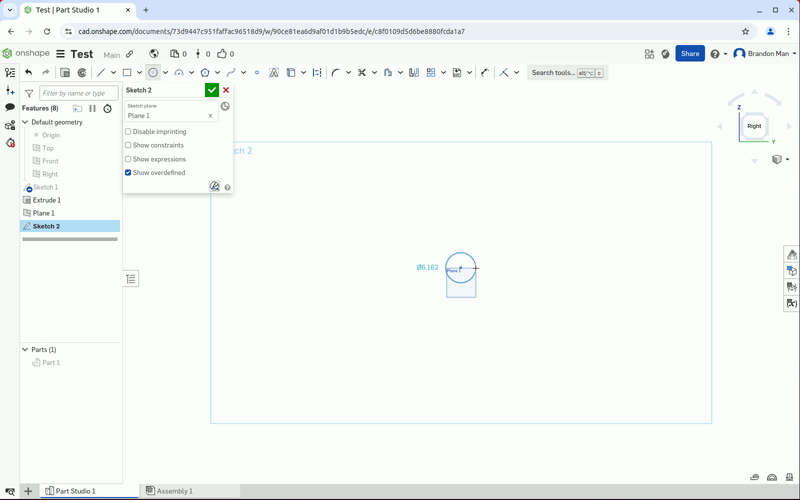
click(475, 267)
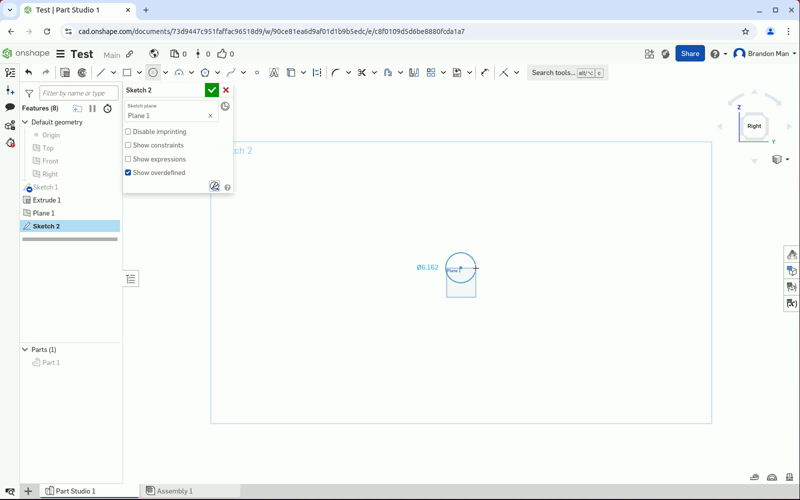
key(esc)
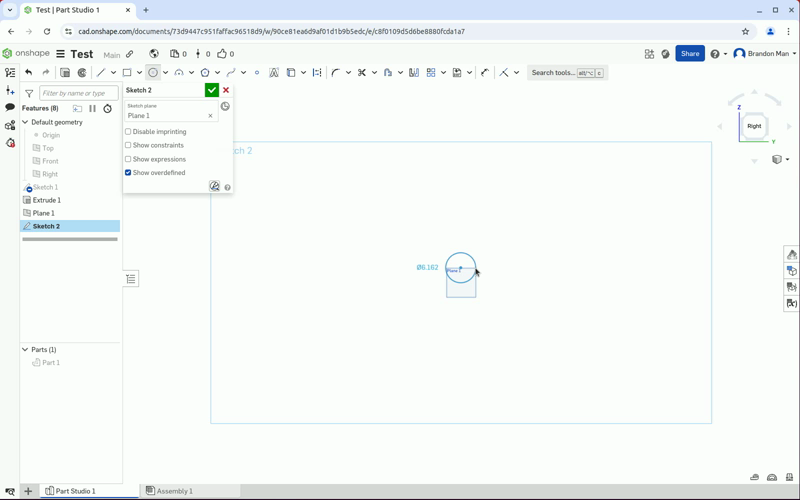
mouse_move(453, 264)
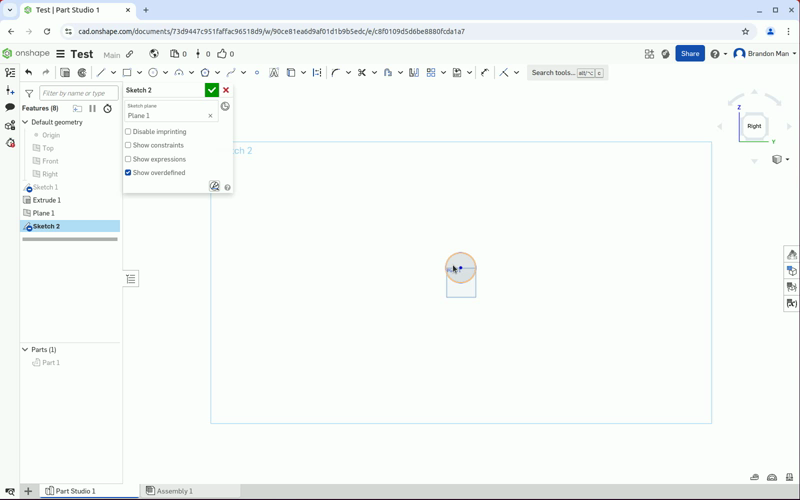
scroll(6)
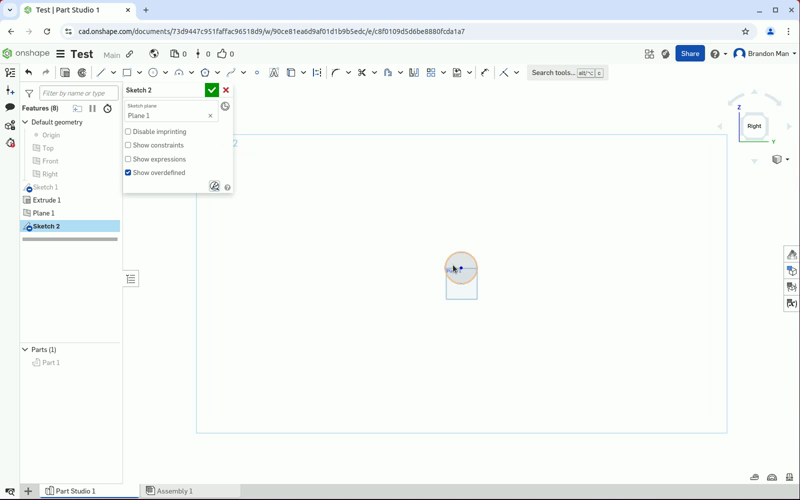
scroll(6)
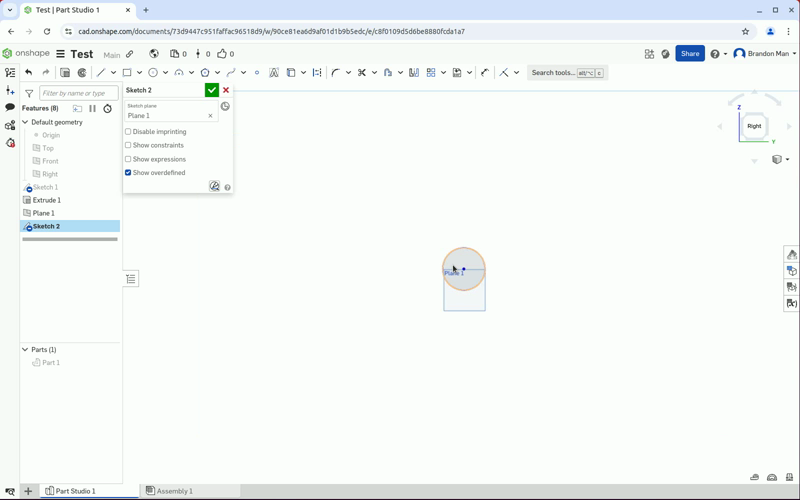
scroll(6)
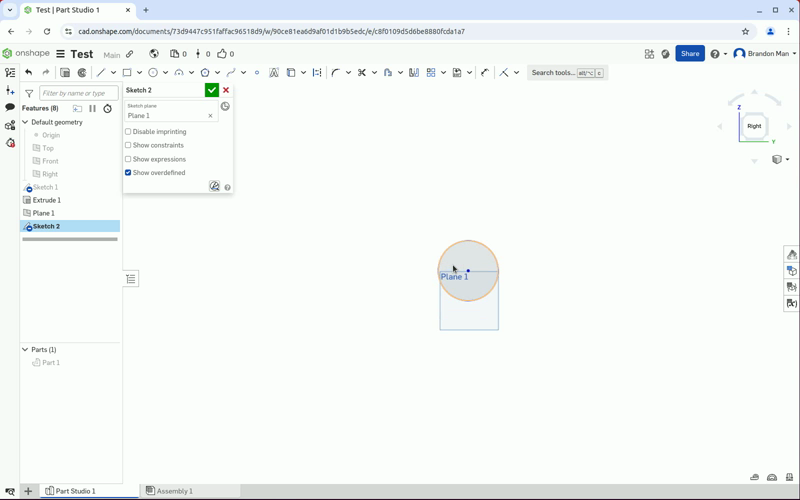
scroll(6)
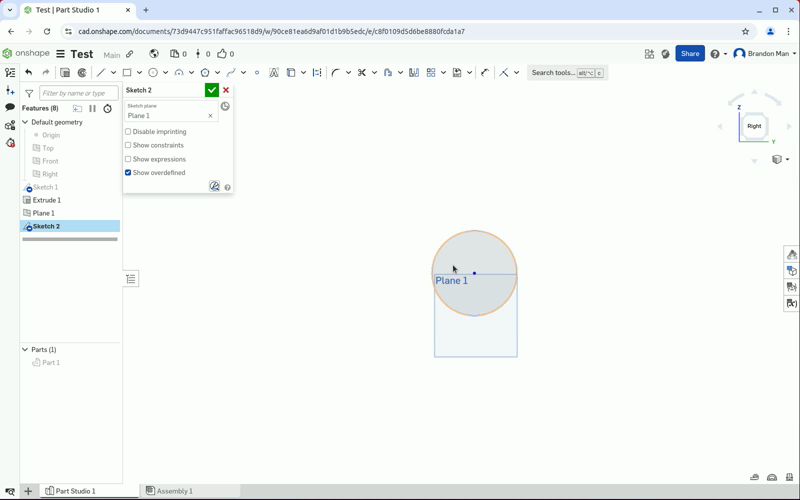
scroll(6)
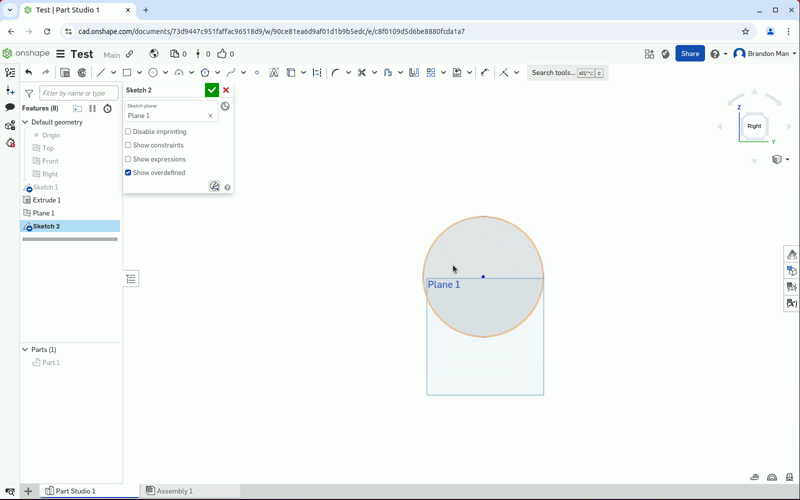
scroll(6)
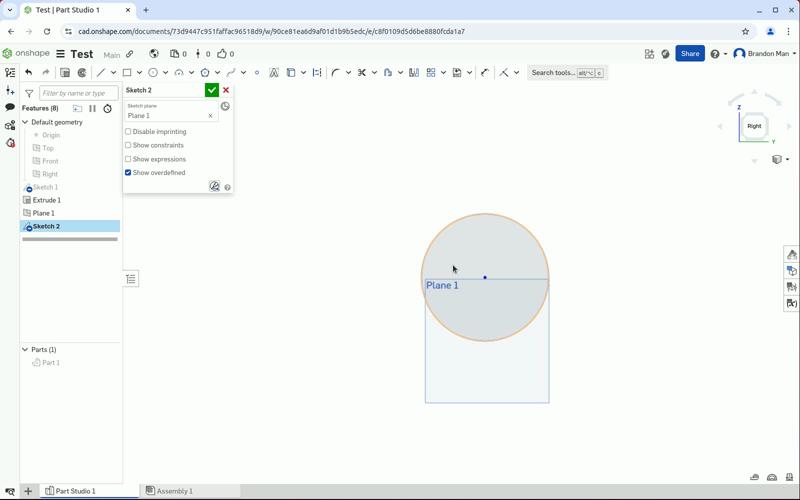
scroll(6)
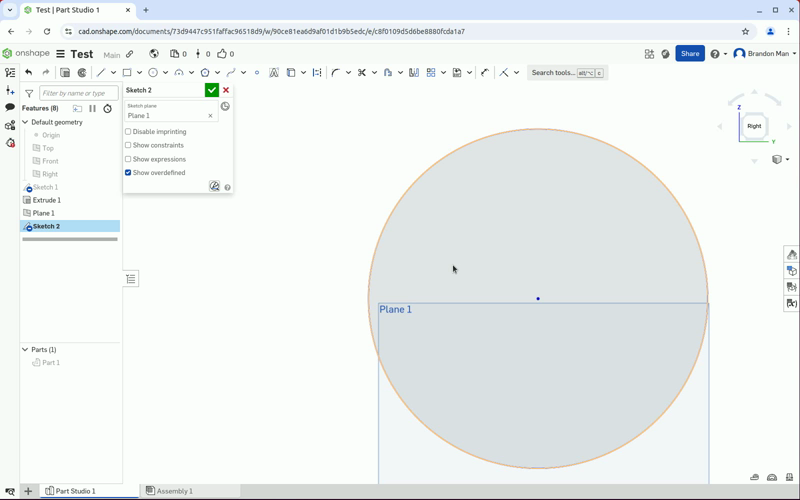
click(453, 264)
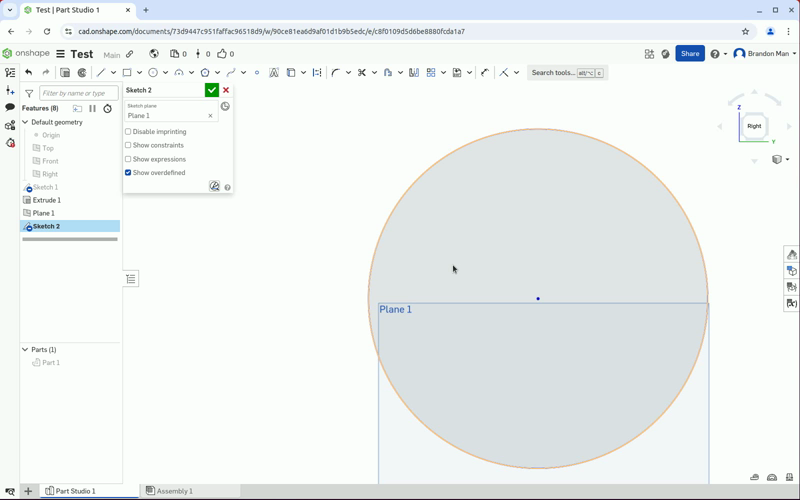
scroll(-6)
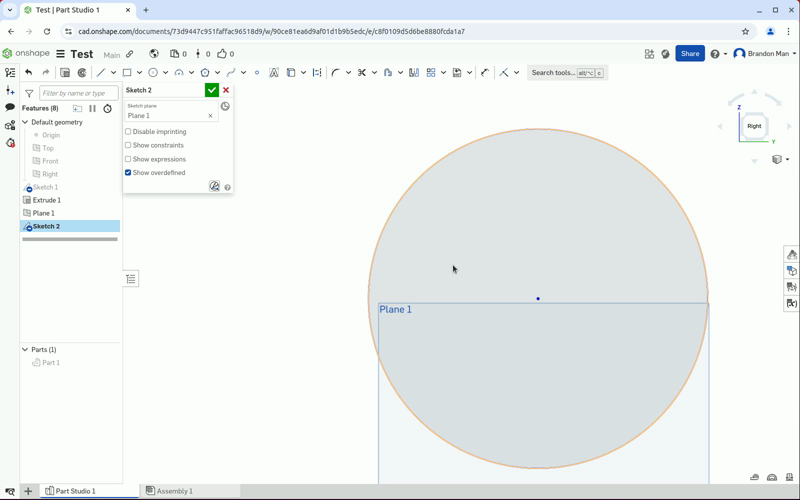
scroll(-6)
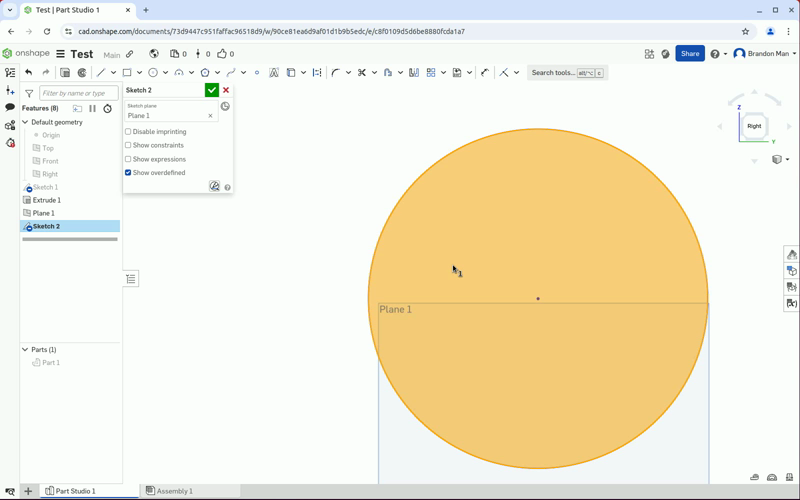
scroll(-6)
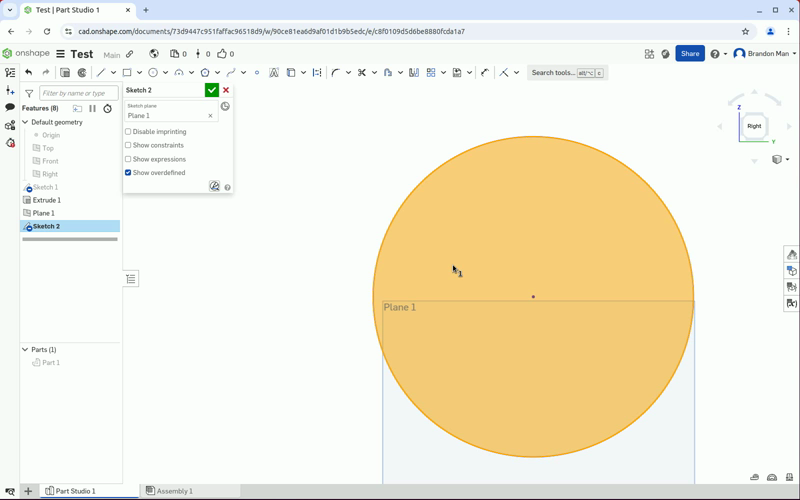
scroll(-6)
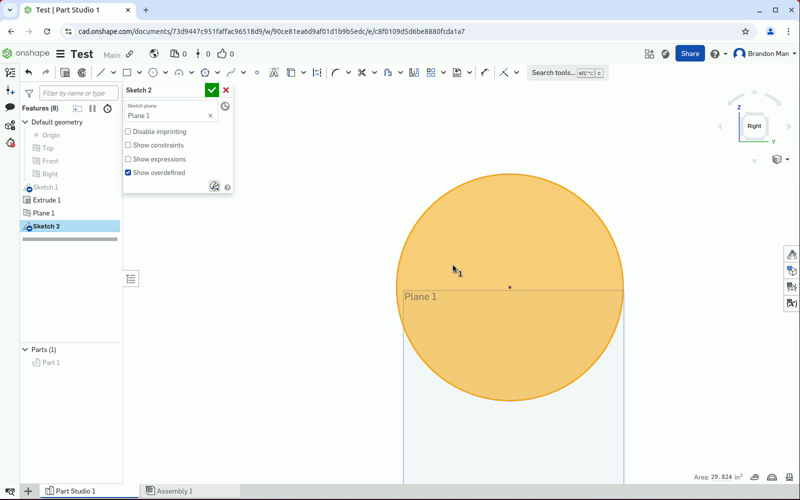
scroll(-6)
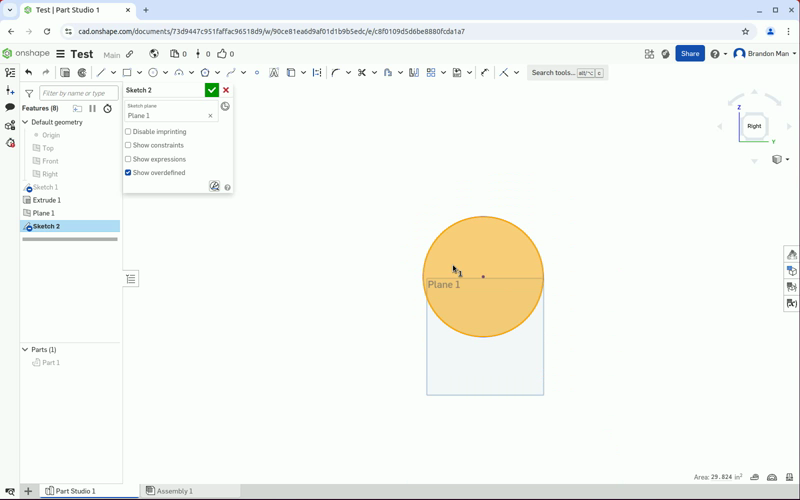
scroll(-6)
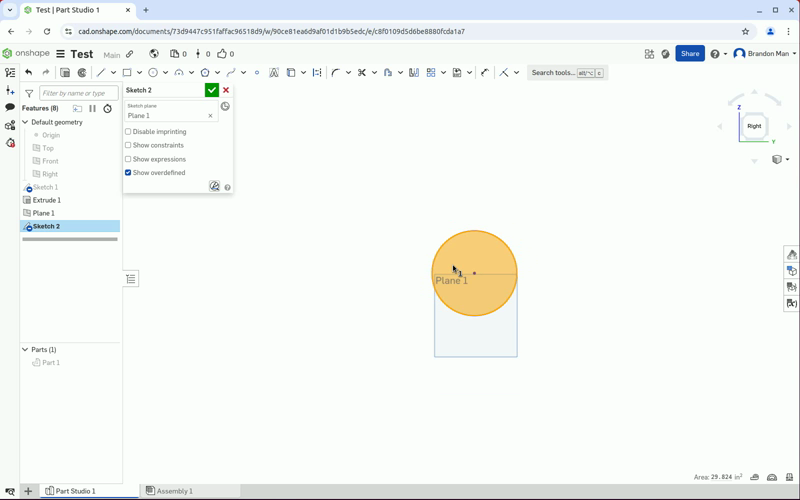
scroll(-6)
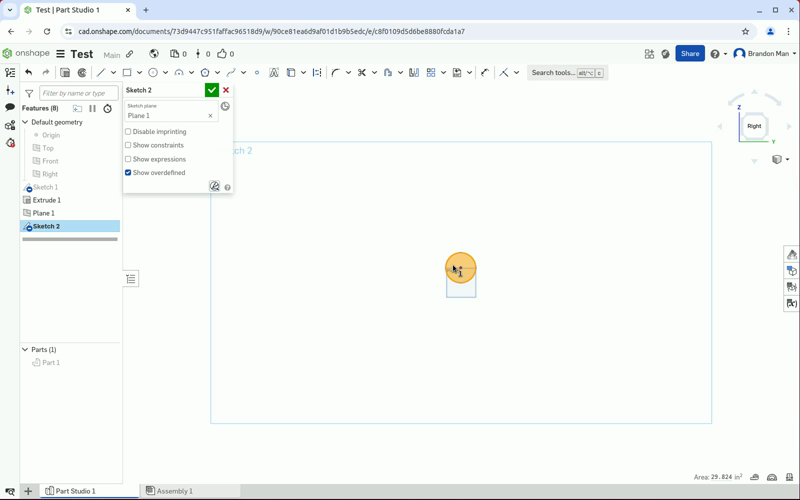
mouse_move(73, 352)
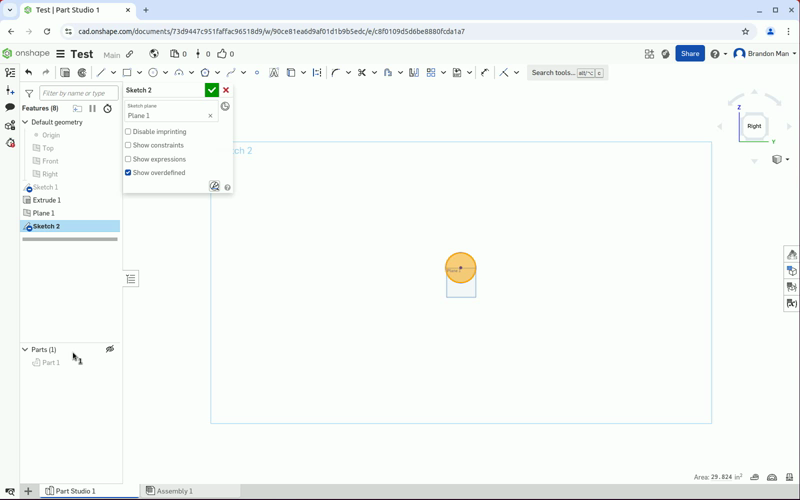
key(shift+y)
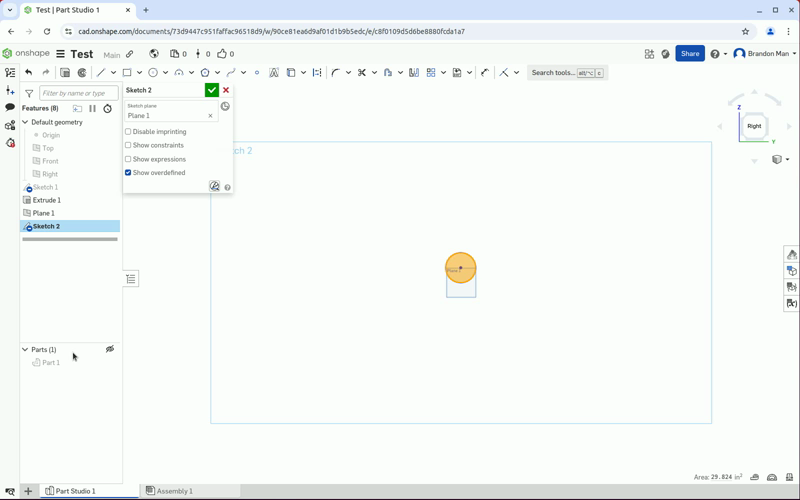
key(shift+e)
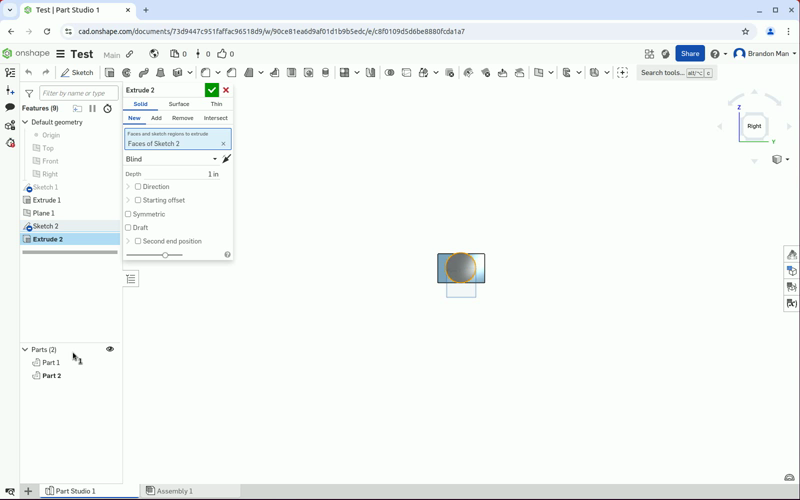
mouse_move(143, 106)
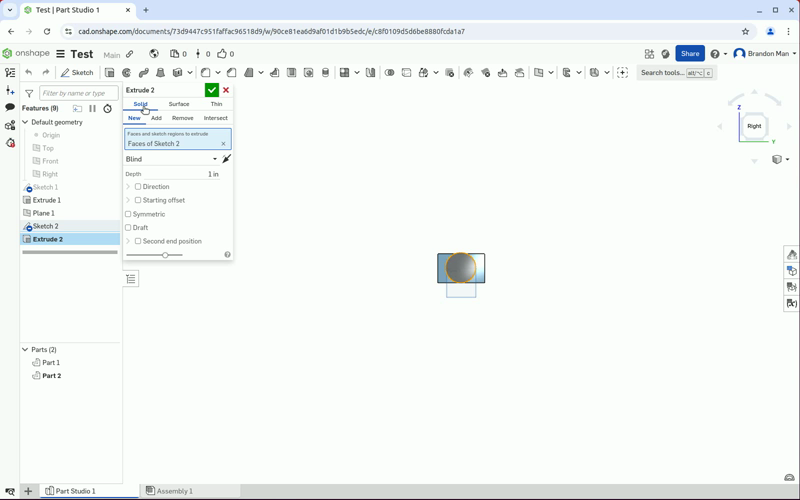
click(143, 106)
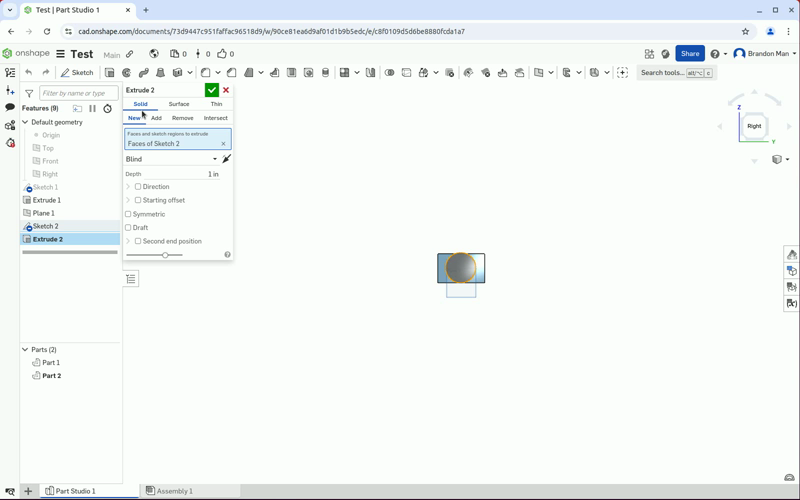
mouse_move(137, 120)
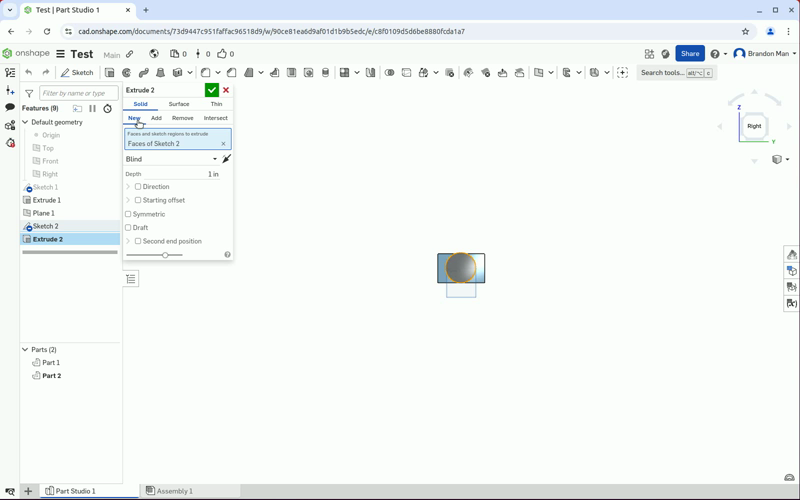
click(137, 120)
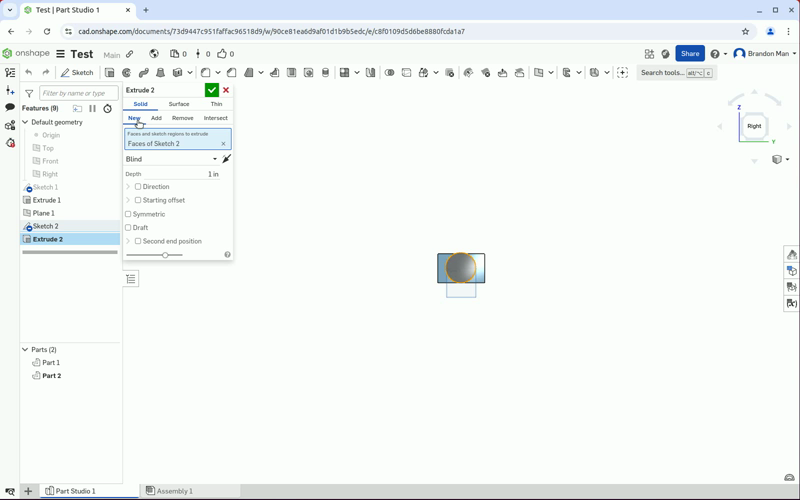
key(tab, 4)
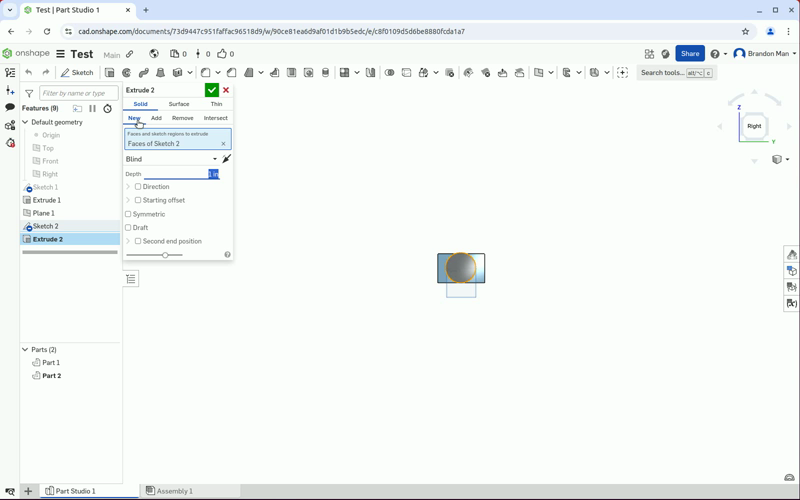
text(1.926)
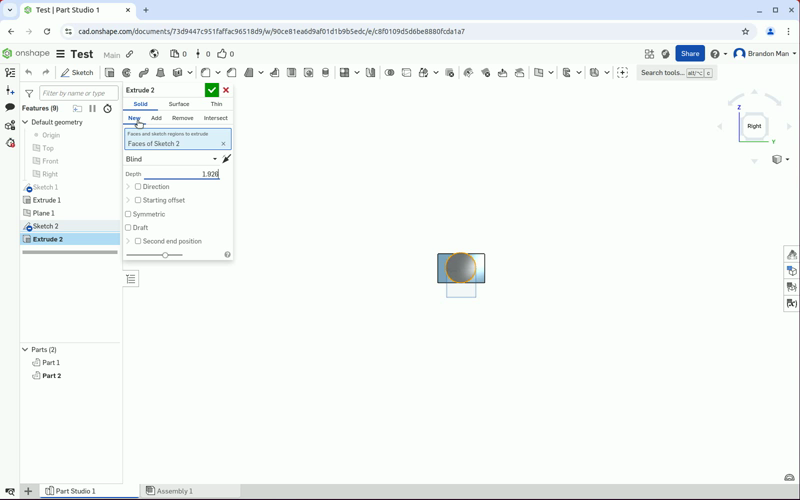
key(enter)
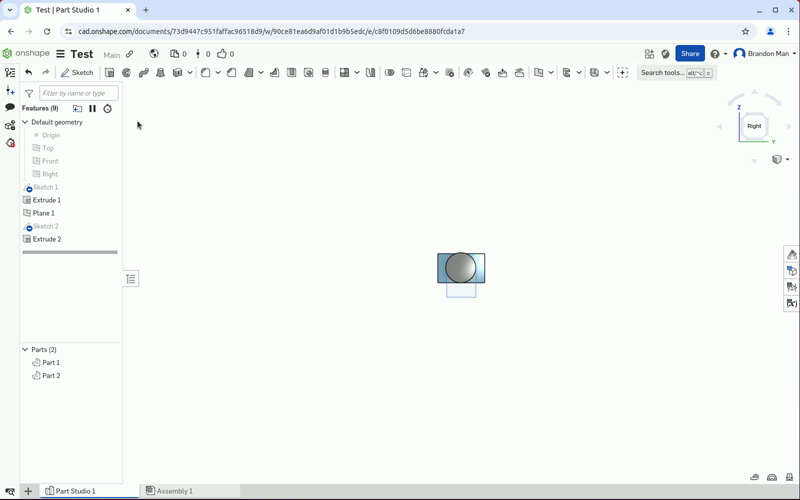
key(shift+h)
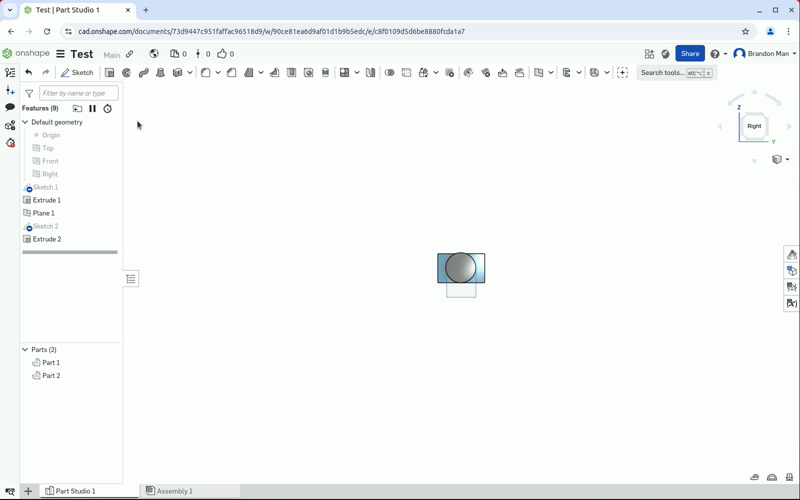
key(shift+h)
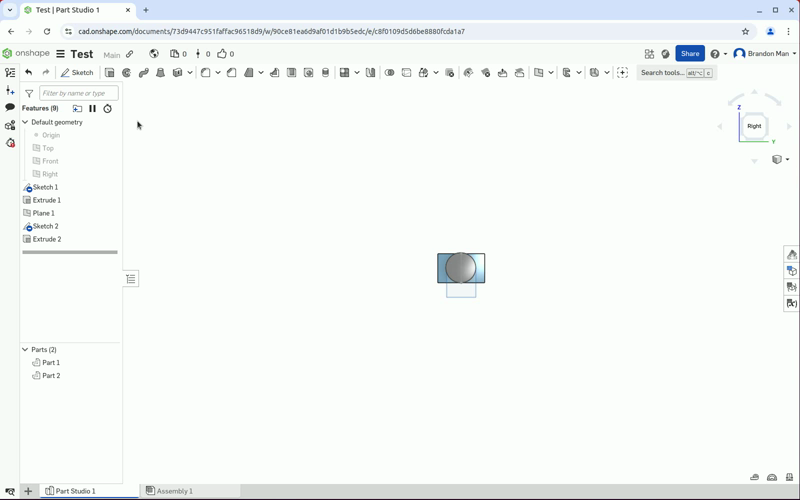
key(shift+7)
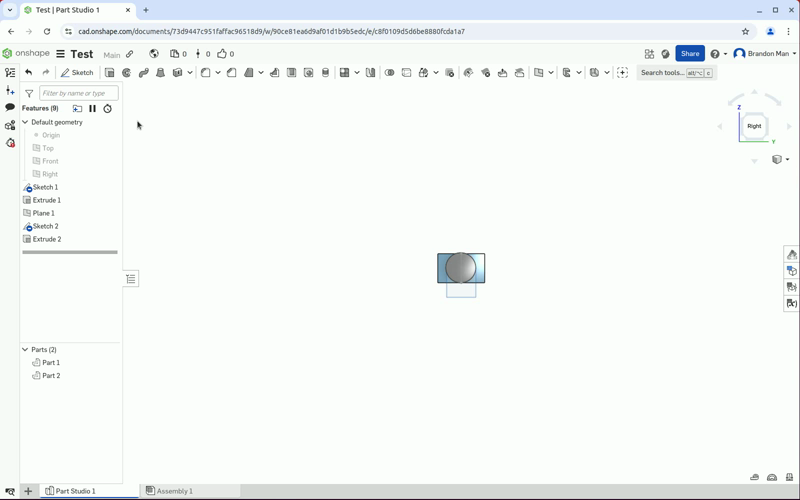
key(right, 2)
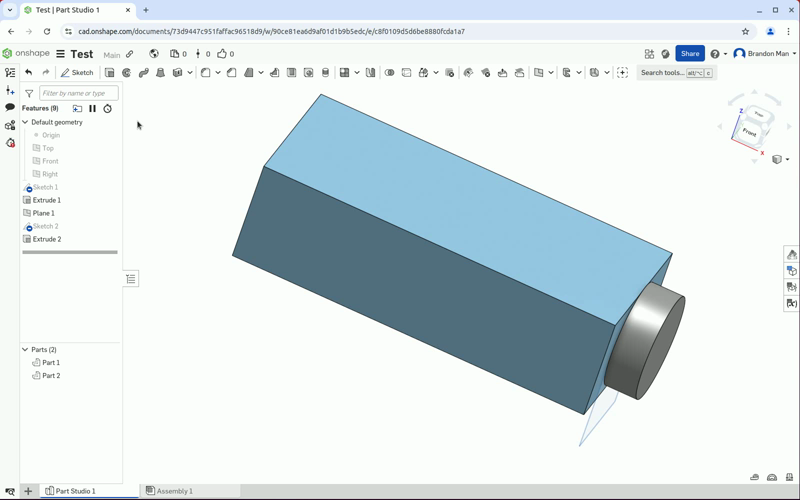
key(down, 2)
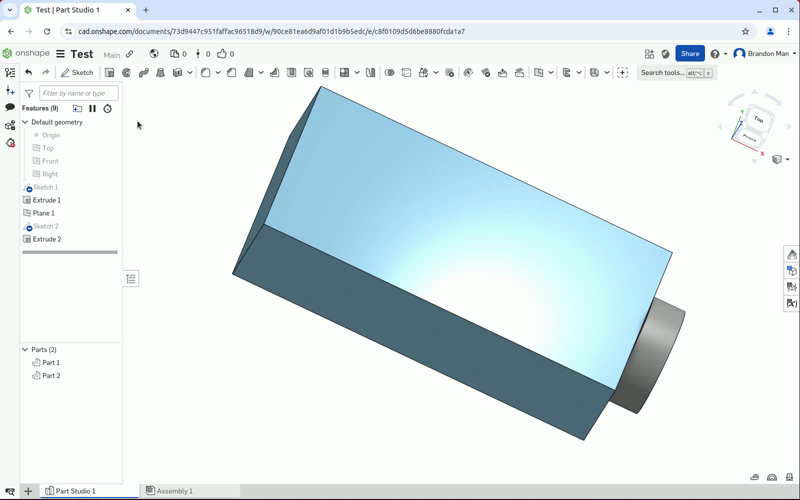
key(up, 2)
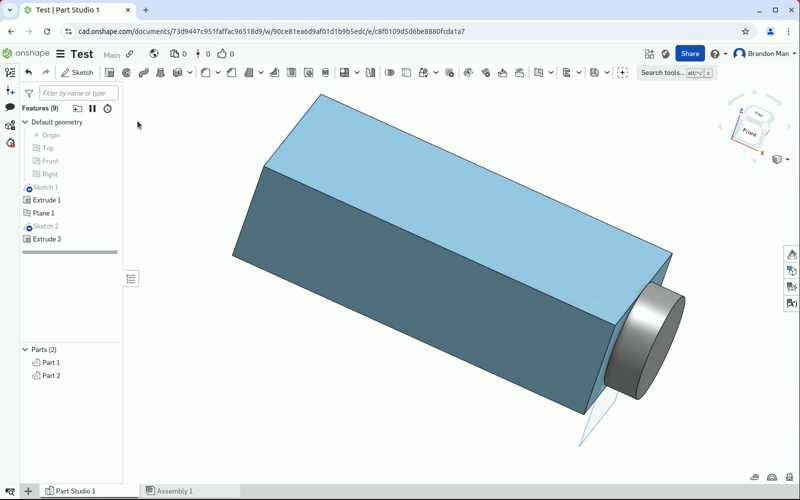
key(left, 2)
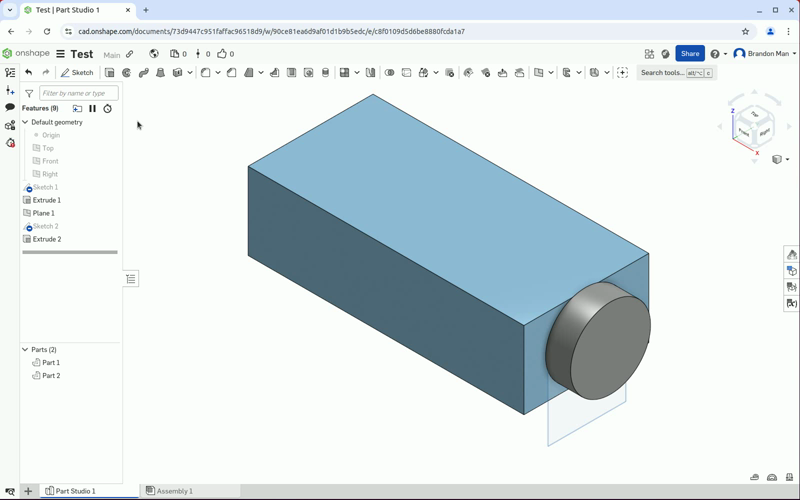
mouse_move(73, 189)
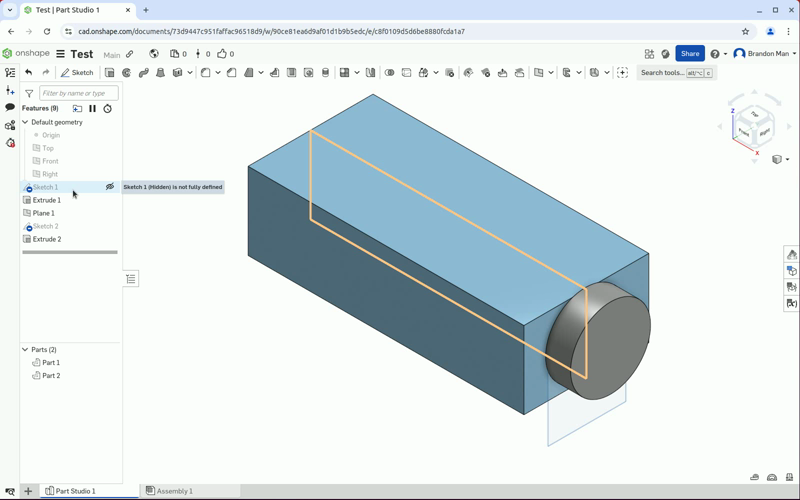
click(73, 189)